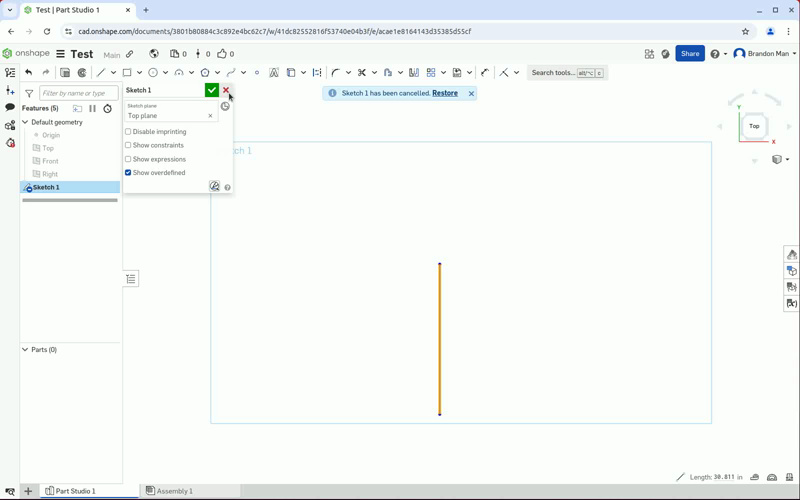
key(shift+h)
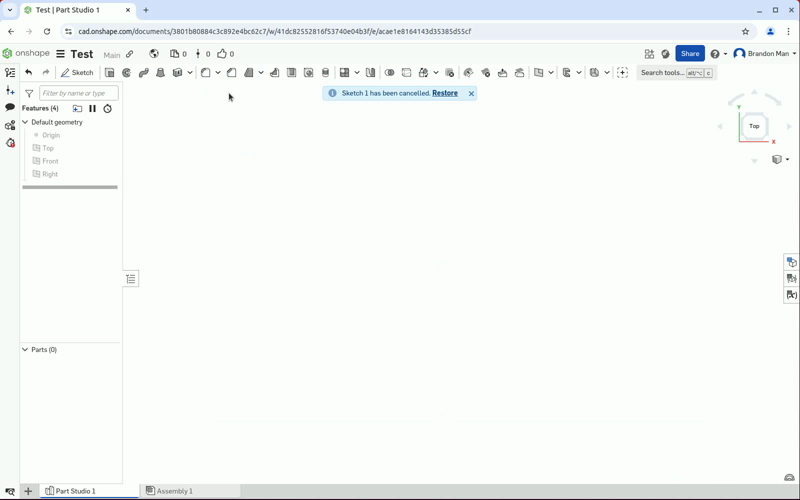
mouse_move(73, 352)
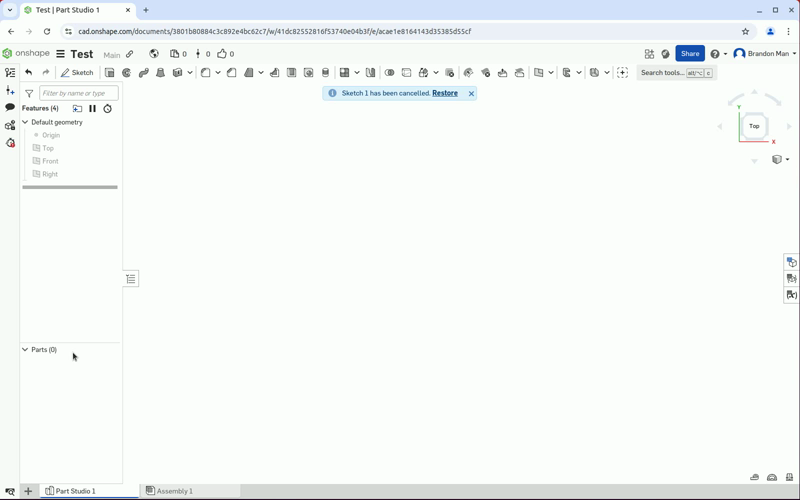
key(y)
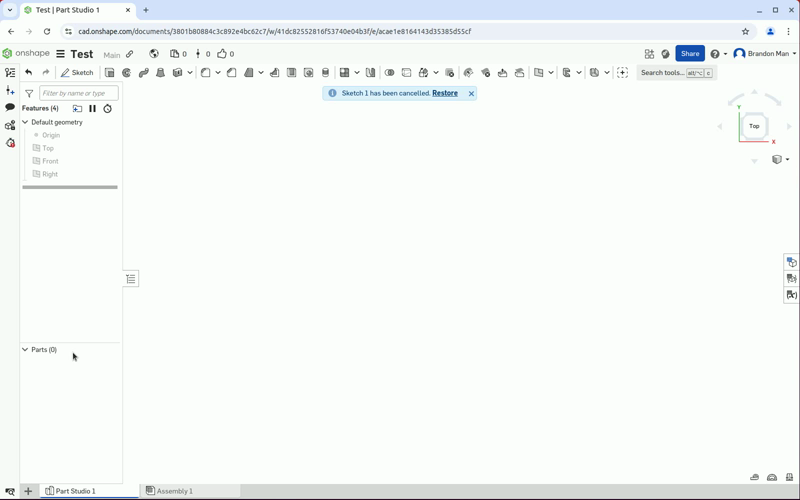
key(shift+p)
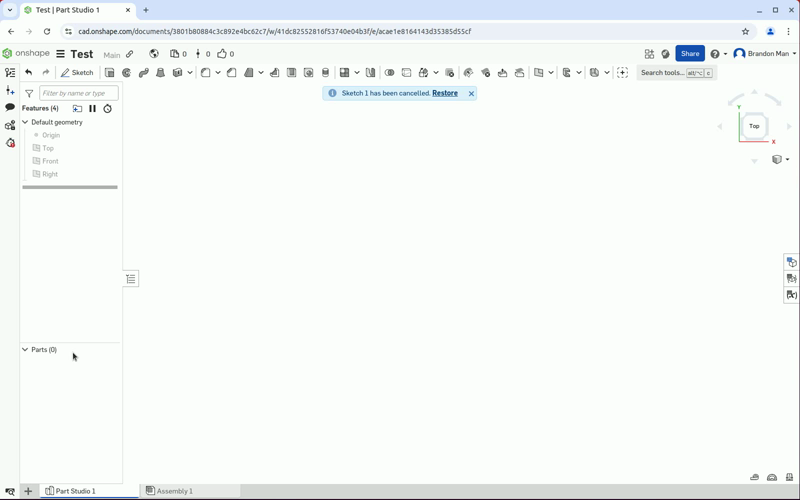
key(space)
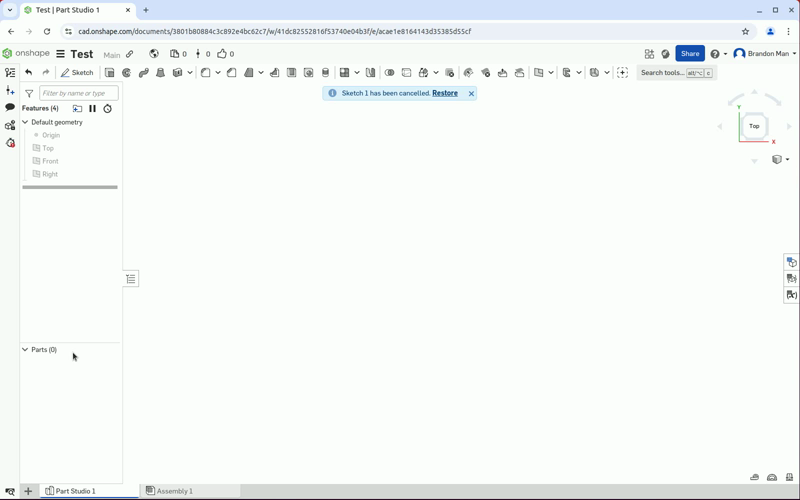
key_down(shift)
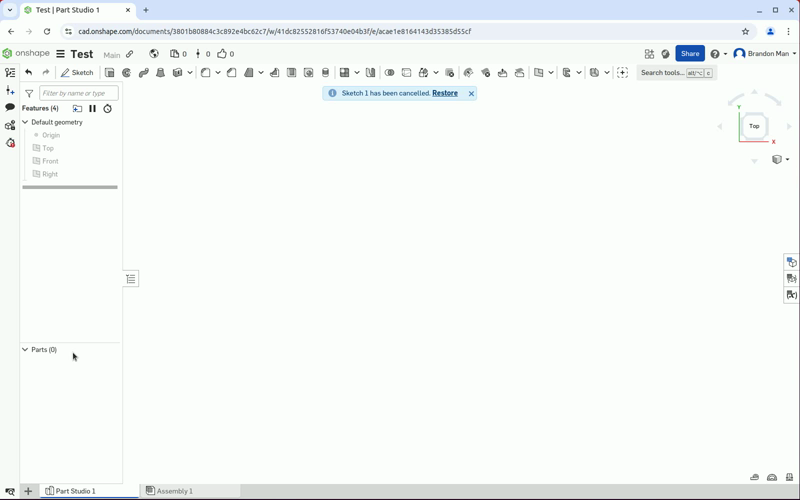
key(up)
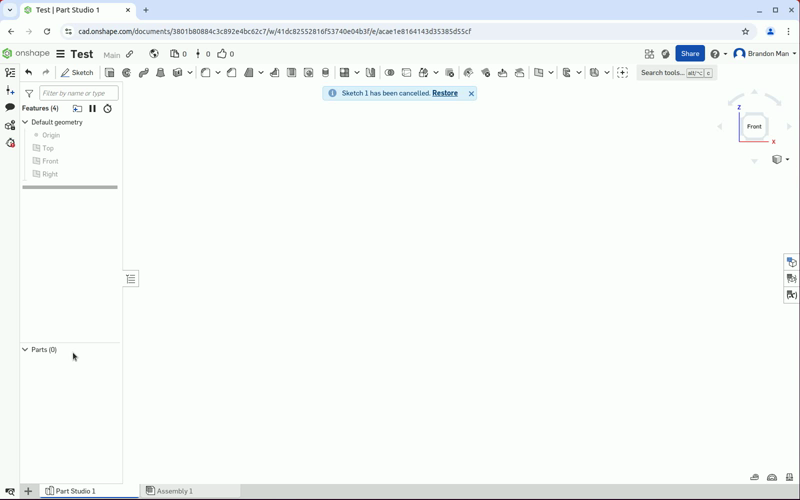
key_up(shift)
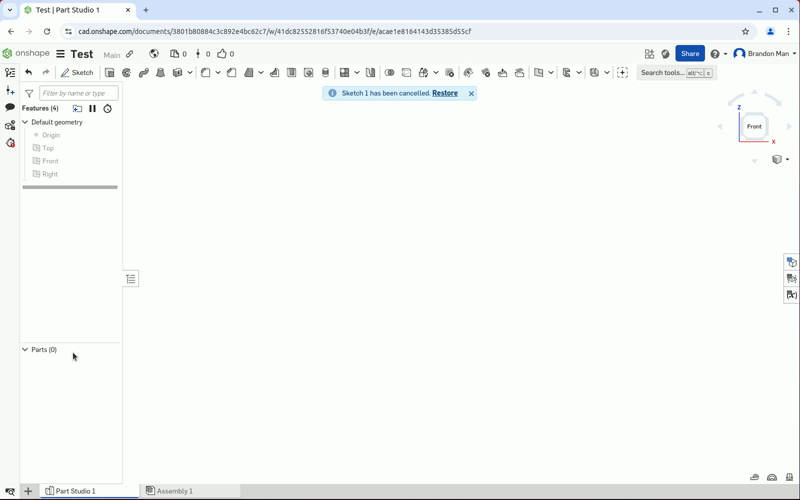
mouse_move(73, 352)
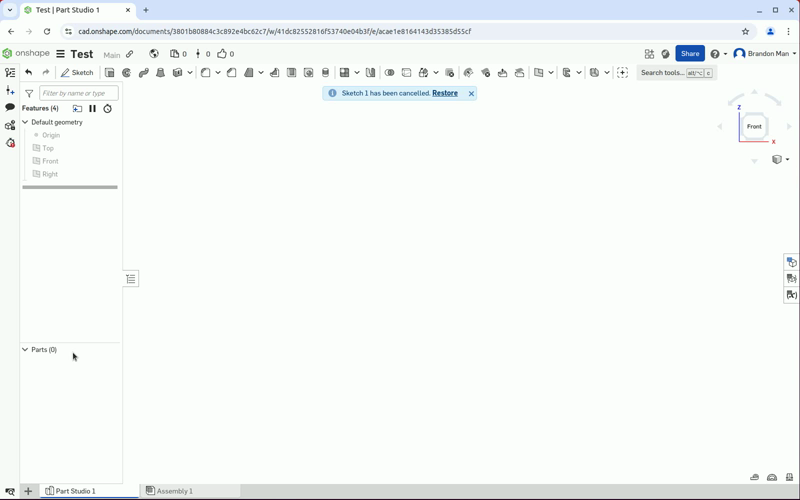
key(shift+y)
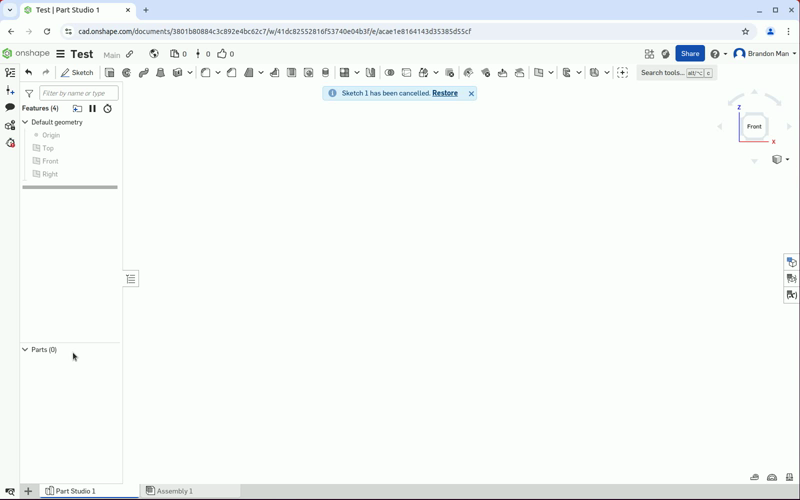
key(shift+s)
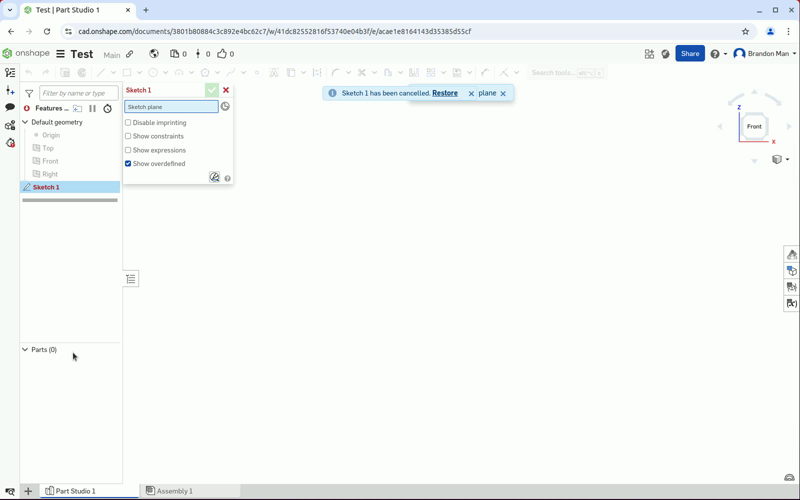
mouse_move(73, 163)
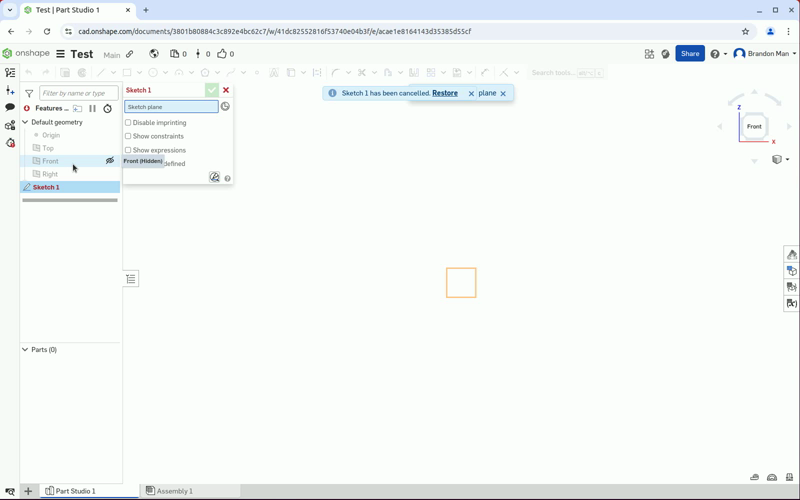
click(73, 163)
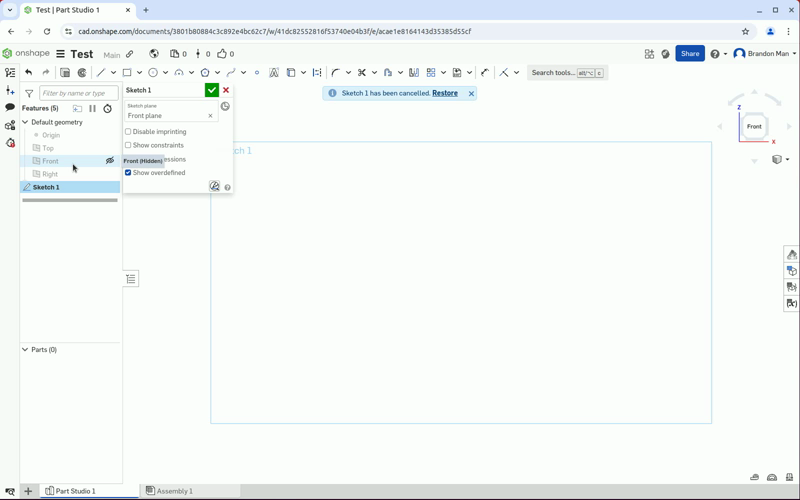
mouse_move(73, 352)
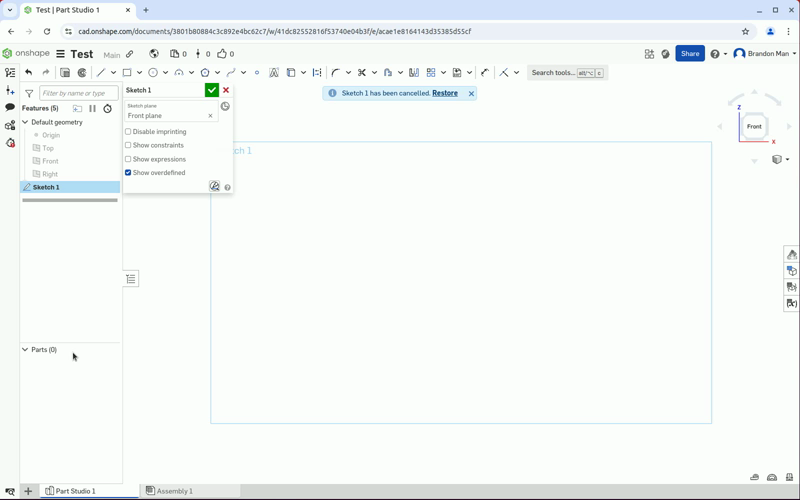
key(y)
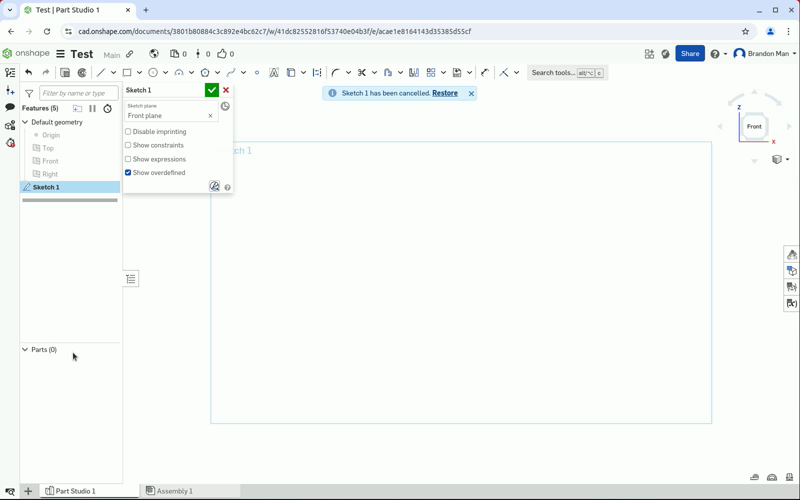
key(l)
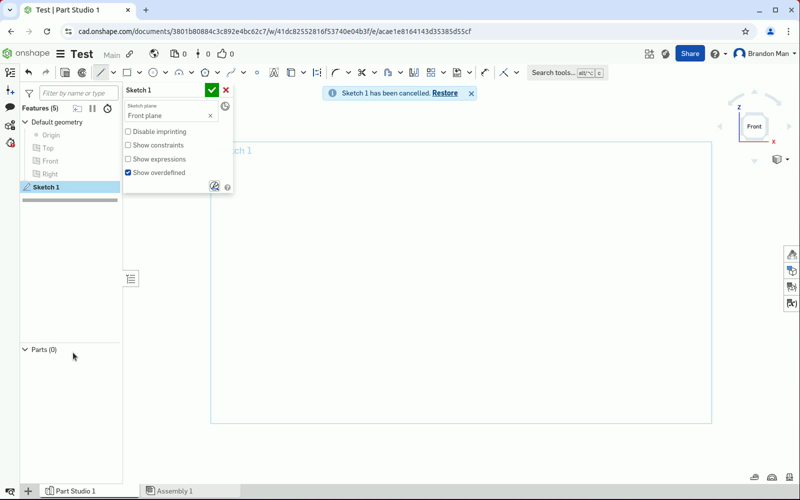
key_down(shift)
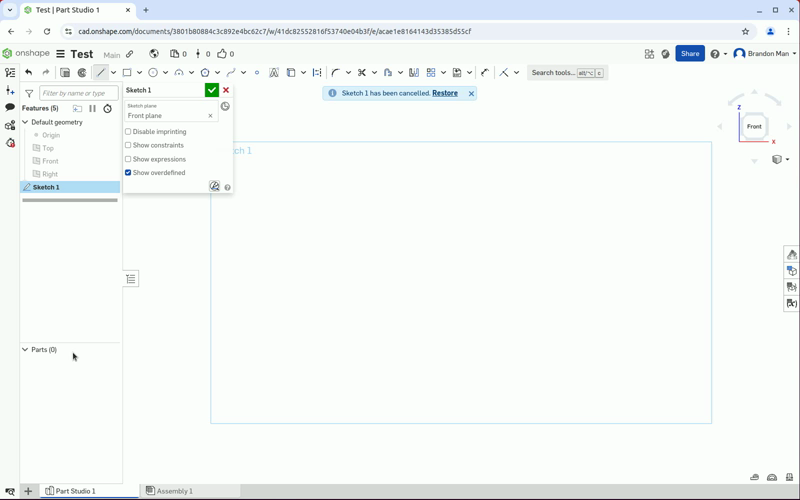
mouse_move(348, 337)
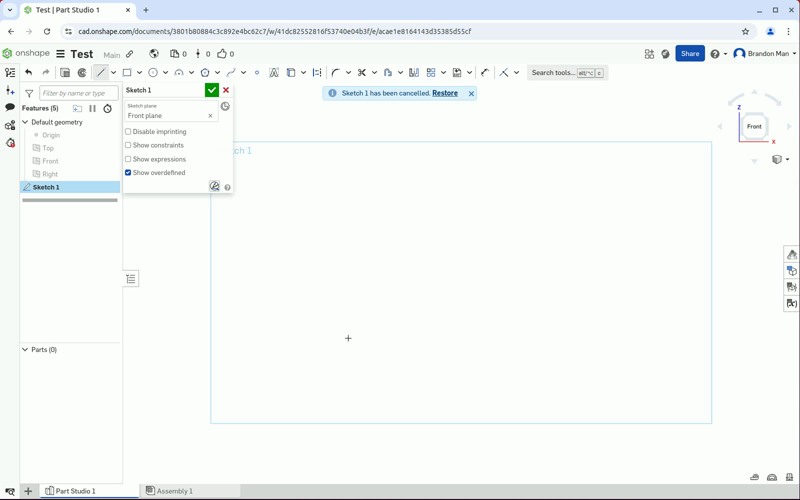
click(348, 337)
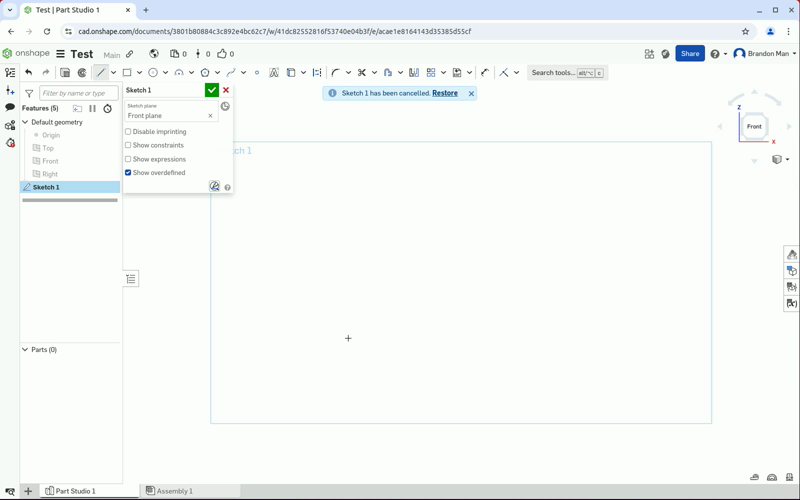
key_up(shift)
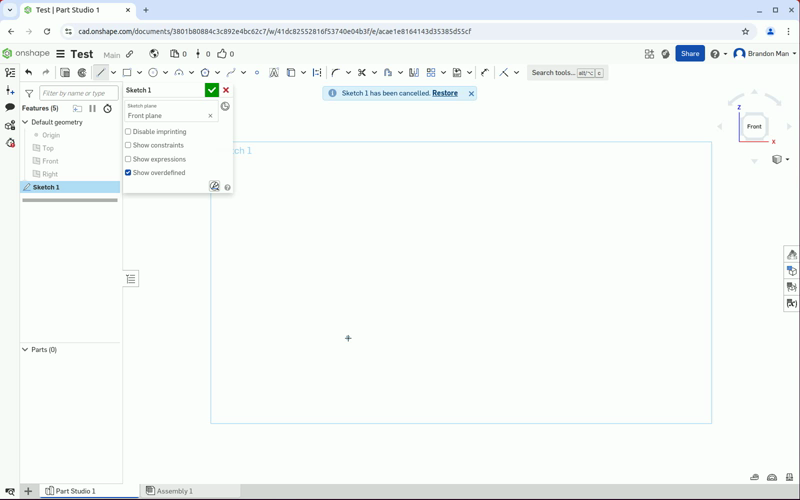
key_down(shift)
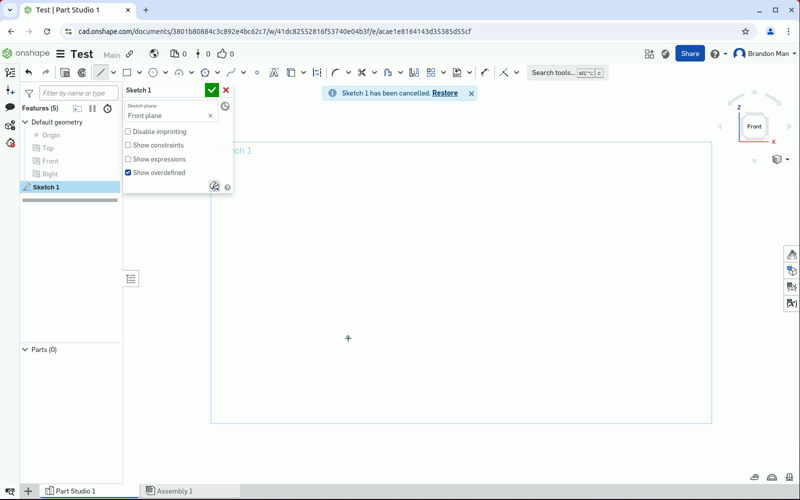
mouse_move(572, 338)
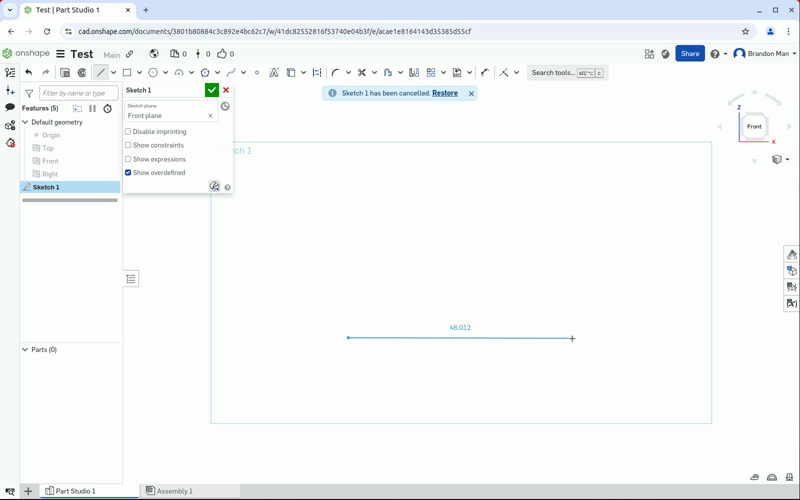
click(572, 338)
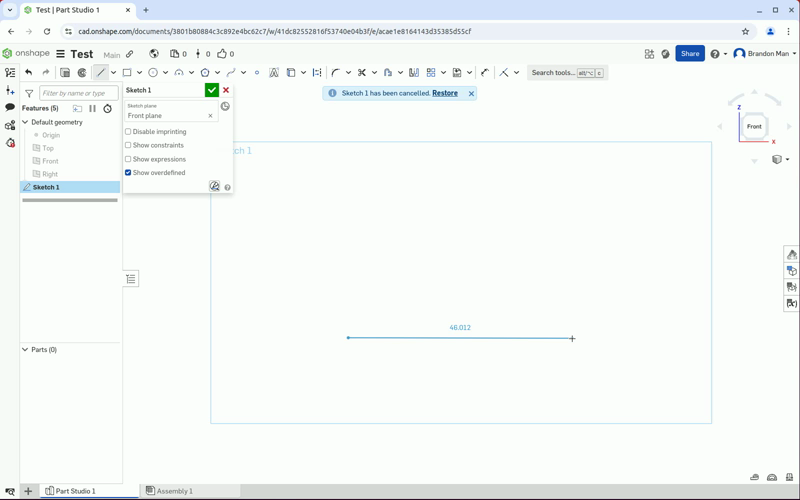
key_up(shift)
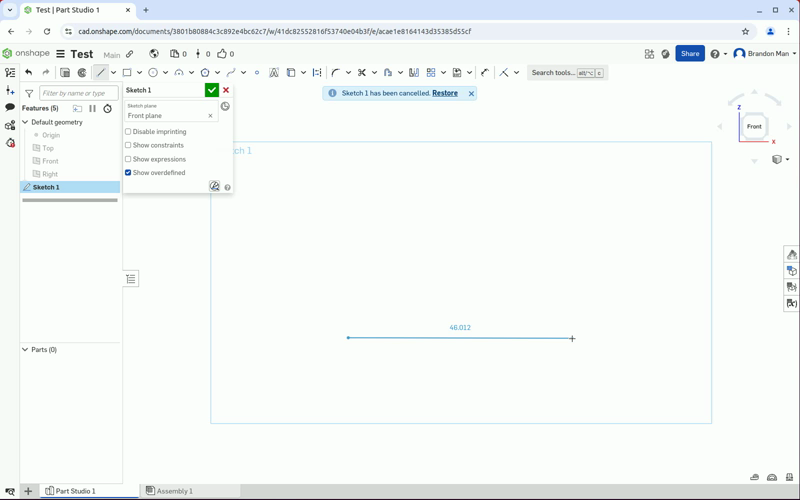
key_down(shift)
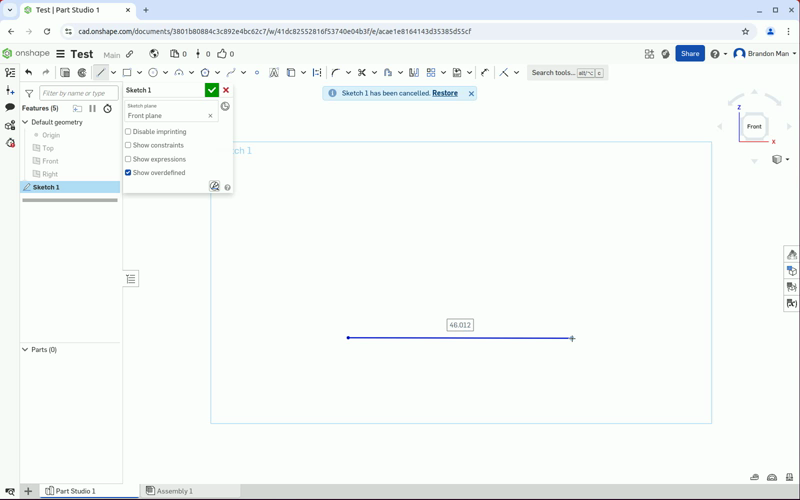
mouse_move(572, 227)
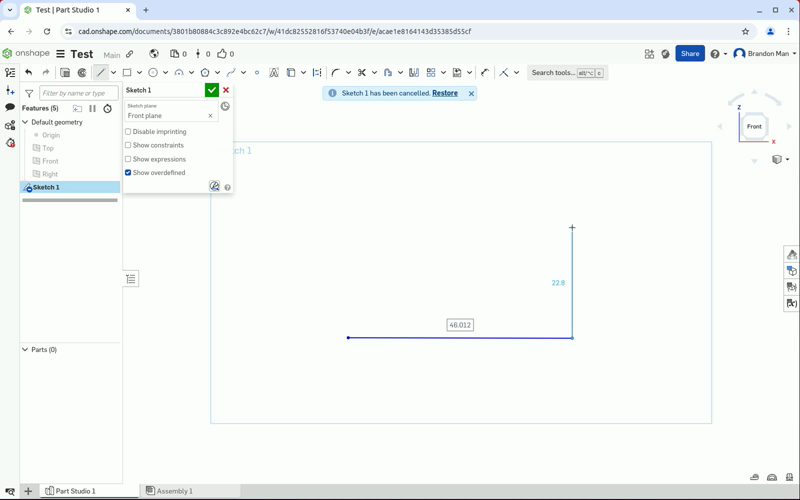
click(572, 227)
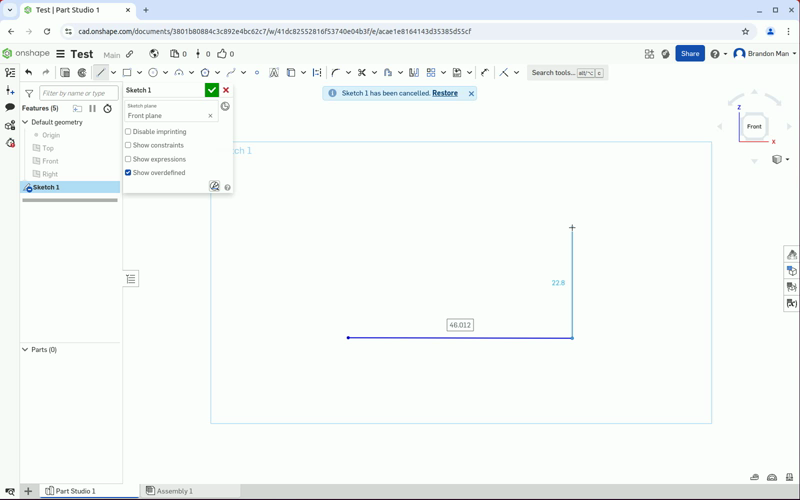
key_up(shift)
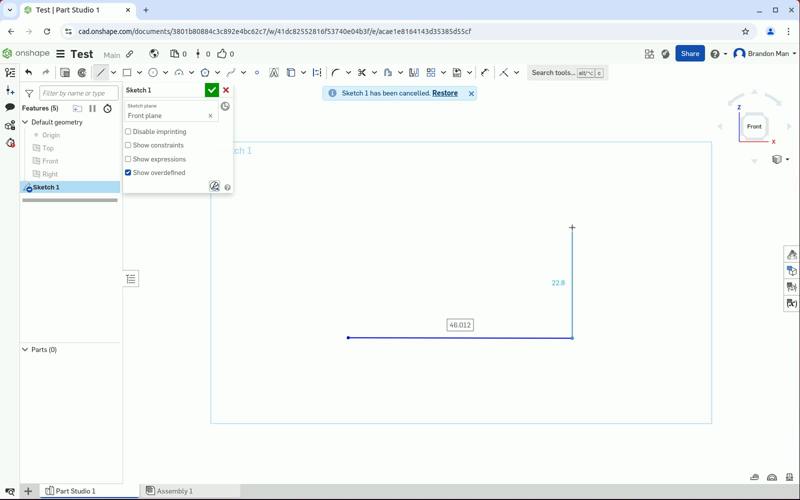
key_down(shift)
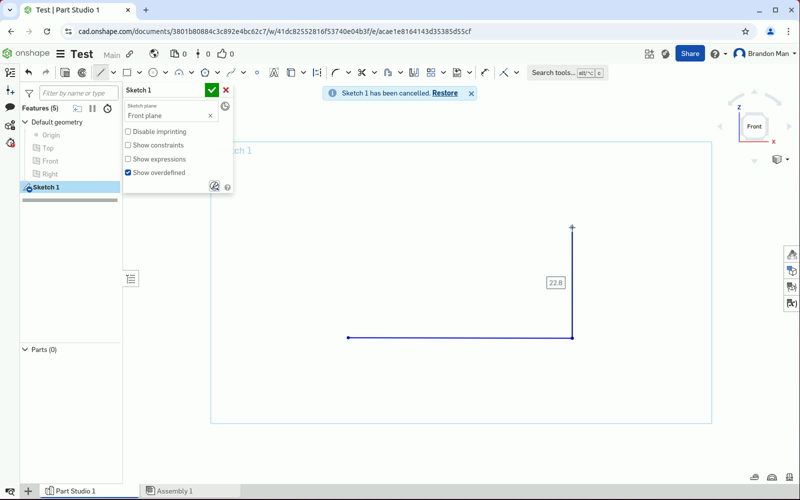
mouse_move(348, 227)
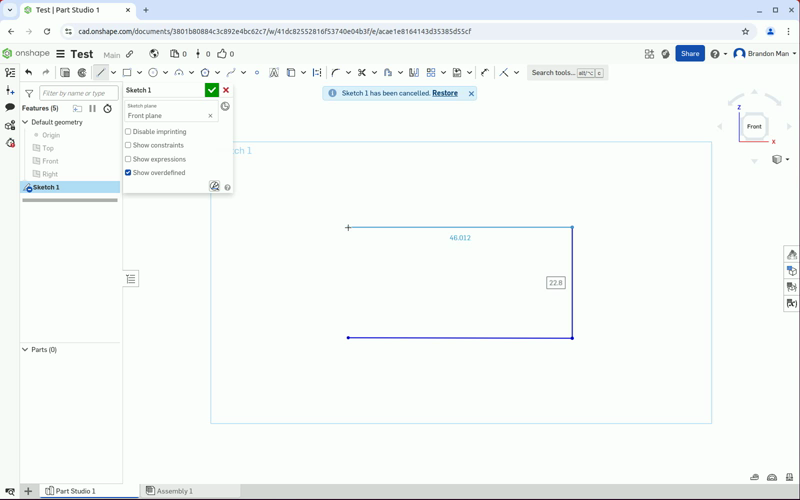
click(348, 227)
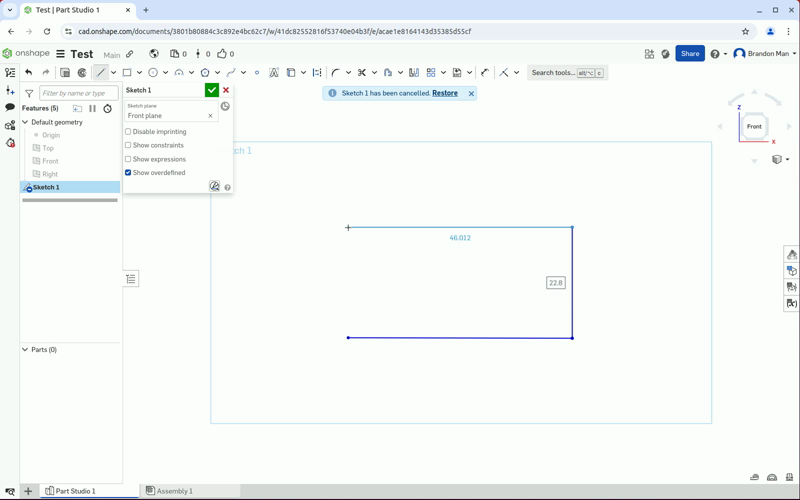
key_up(shift)
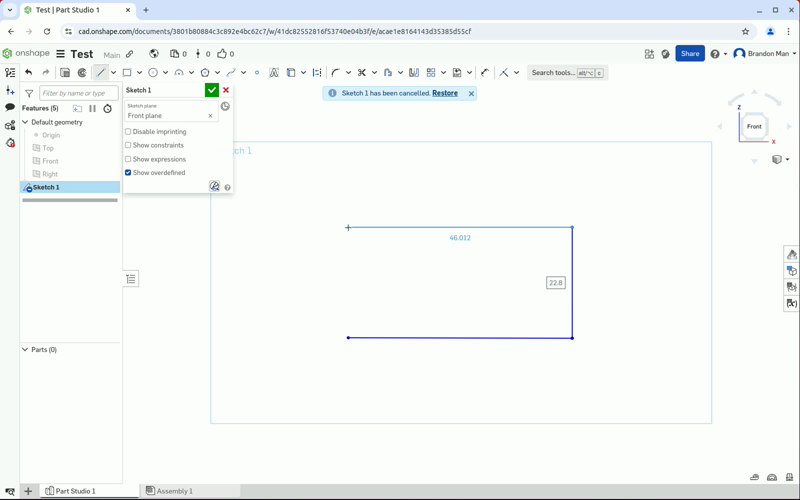
key_down(shift)
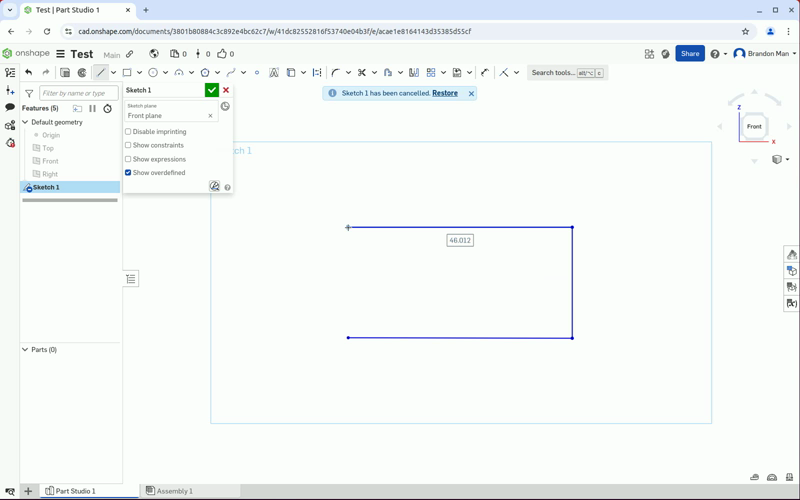
mouse_move(348, 337)
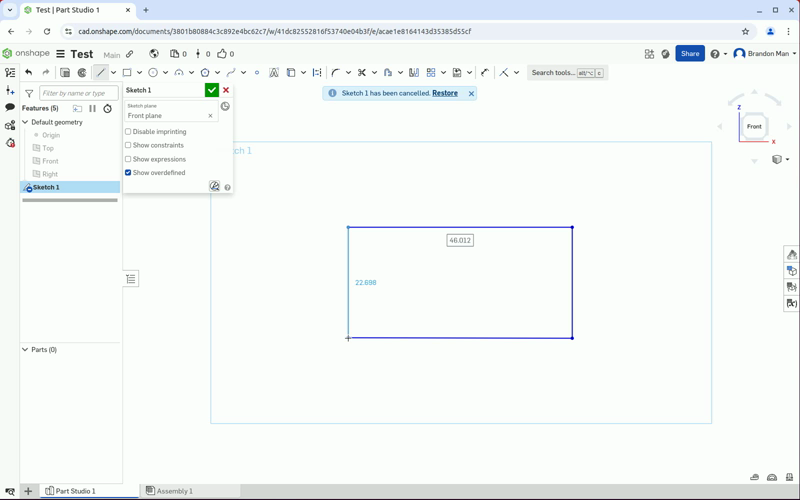
key_up(shift)
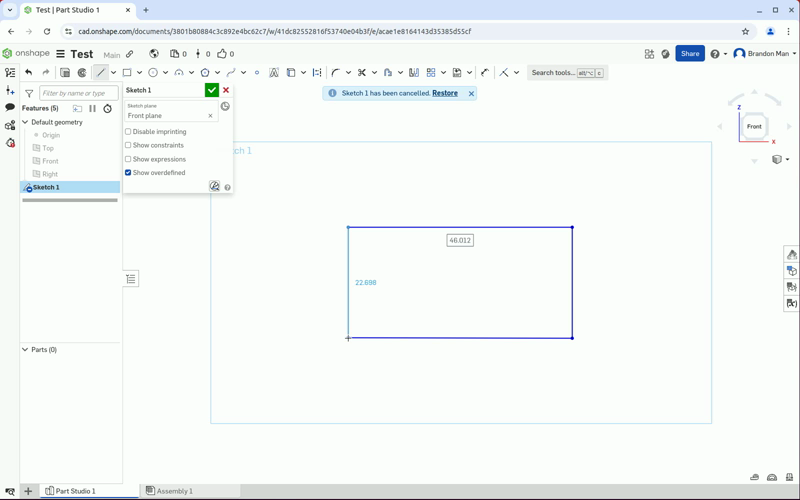
click(348, 337)
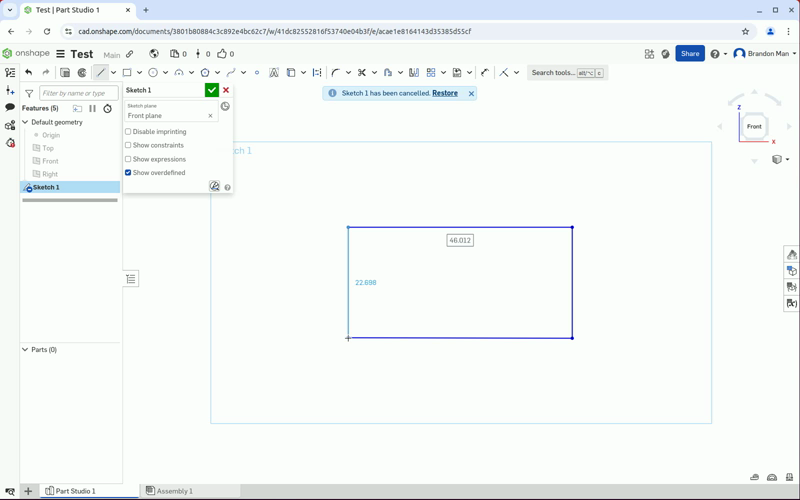
key(esc)
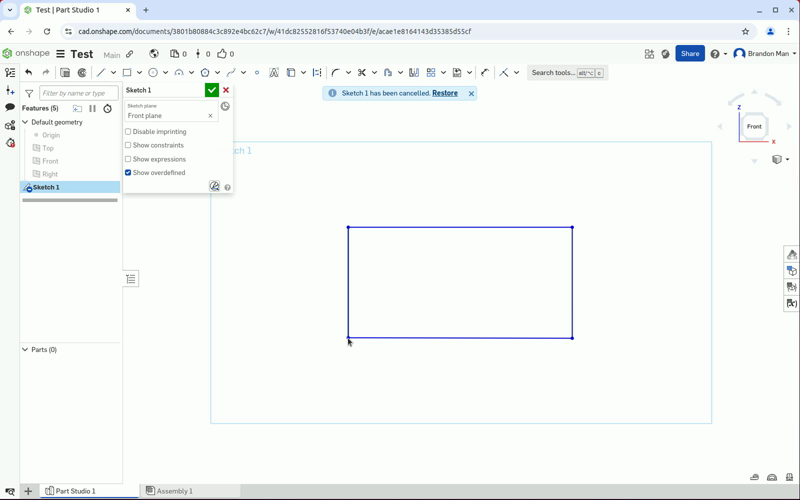
mouse_move(502, 292)
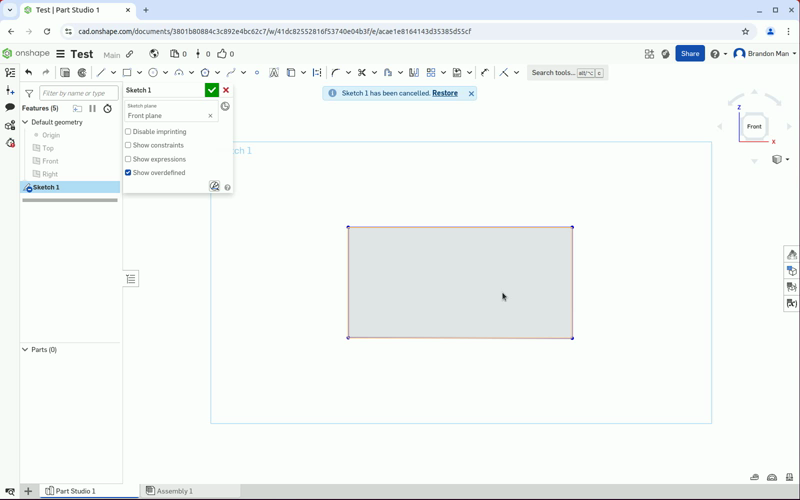
click(502, 292)
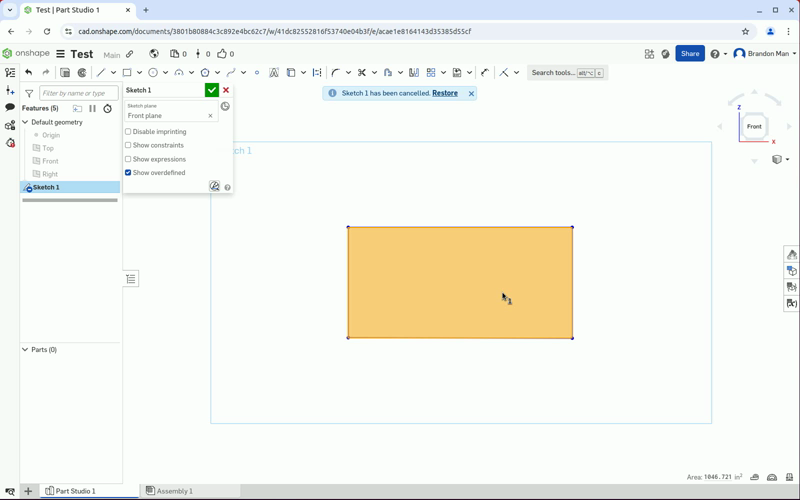
mouse_move(73, 352)
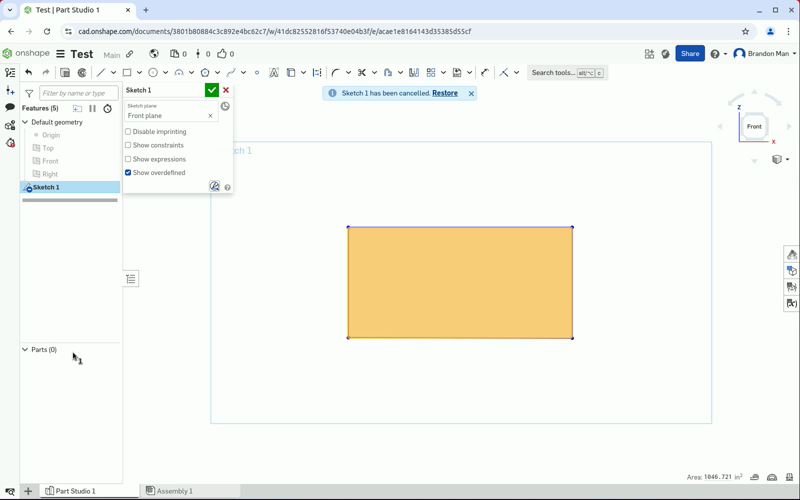
key(shift+y)
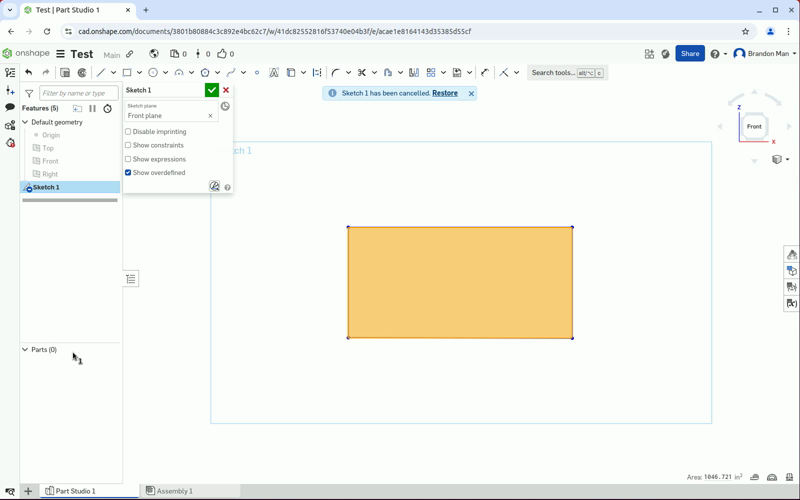
key(shift+e)
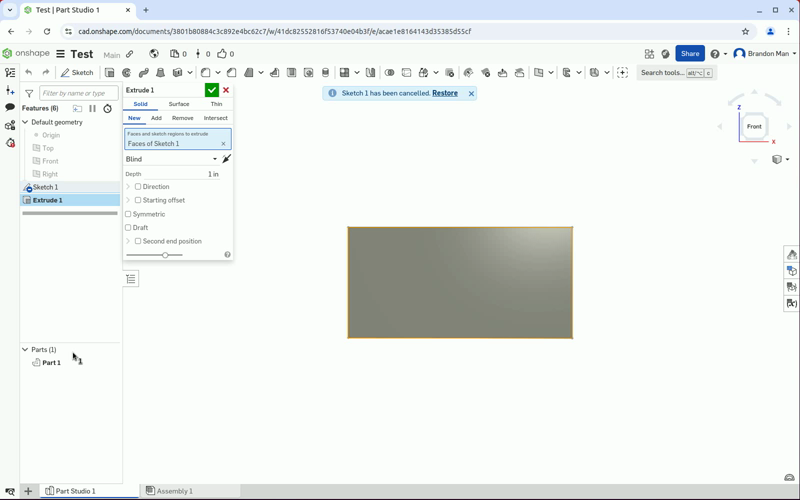
mouse_move(143, 106)
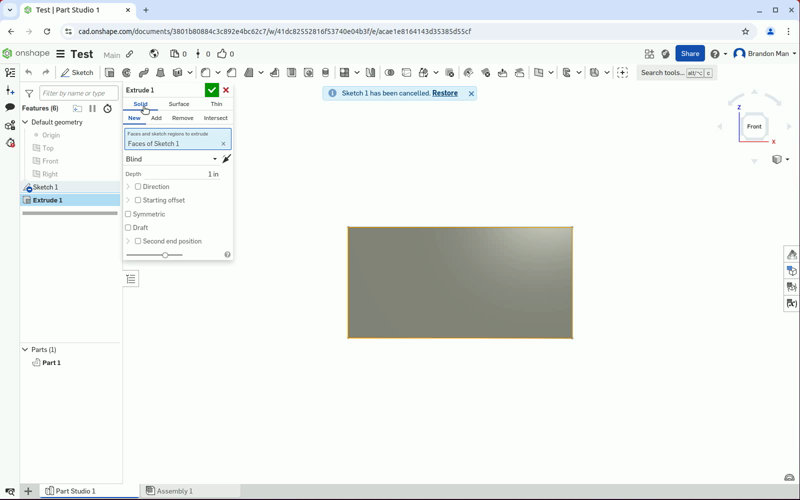
click(143, 106)
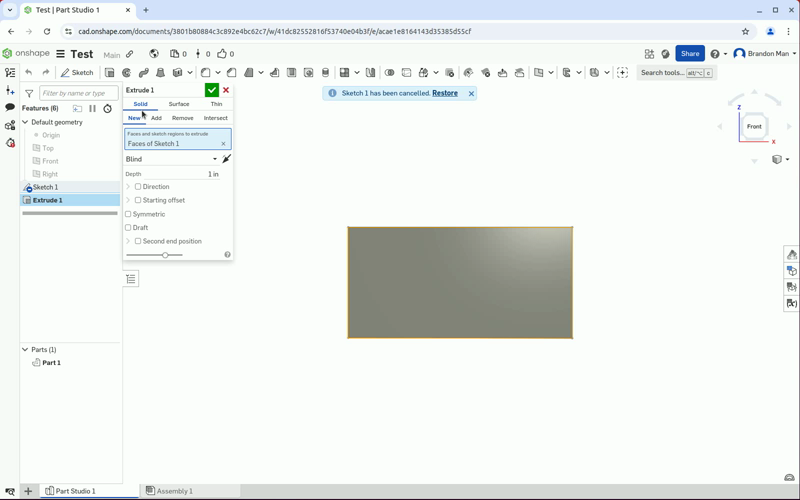
mouse_move(137, 120)
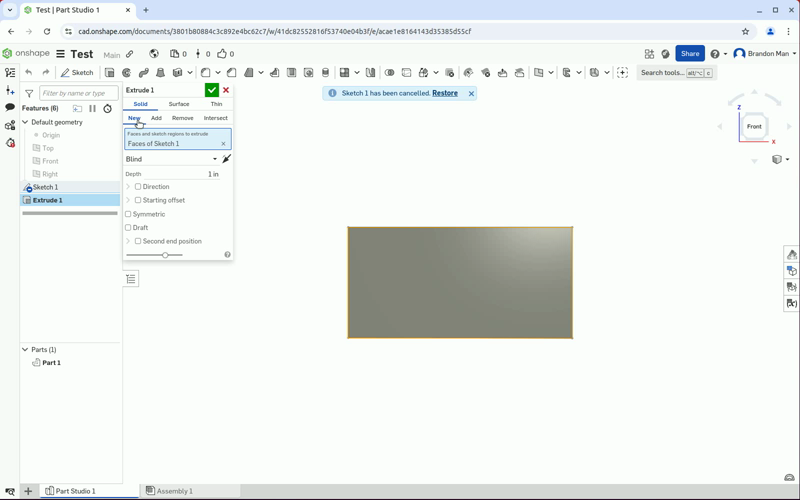
click(137, 120)
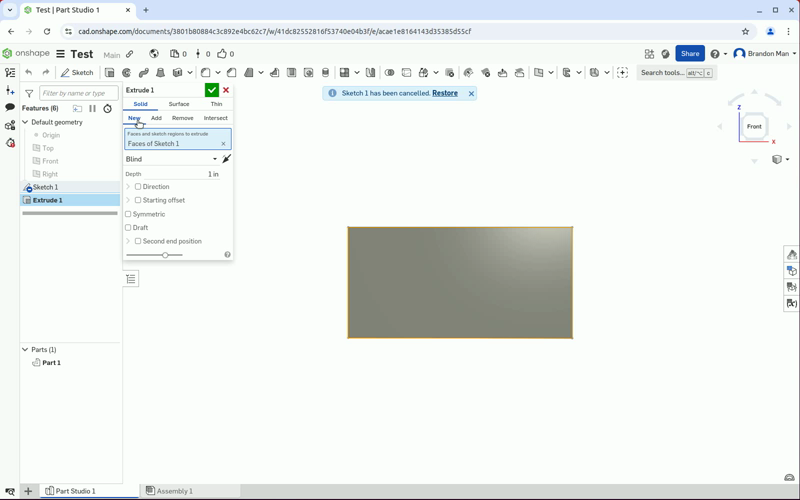
key(tab, 4)
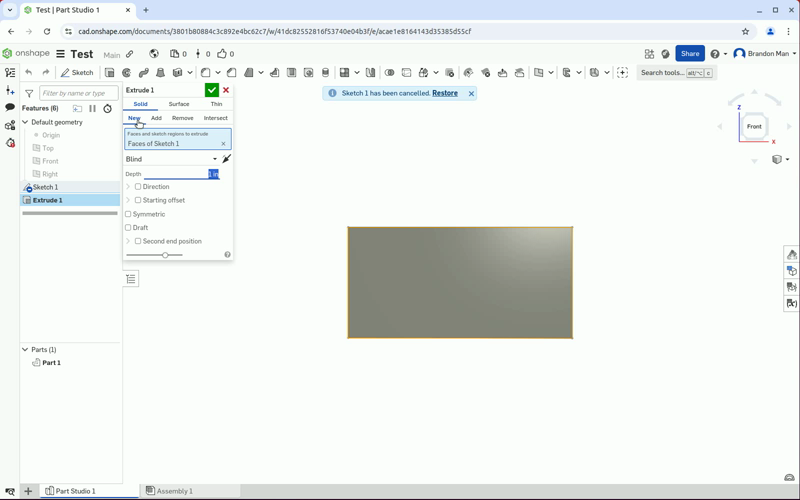
text(12.517)
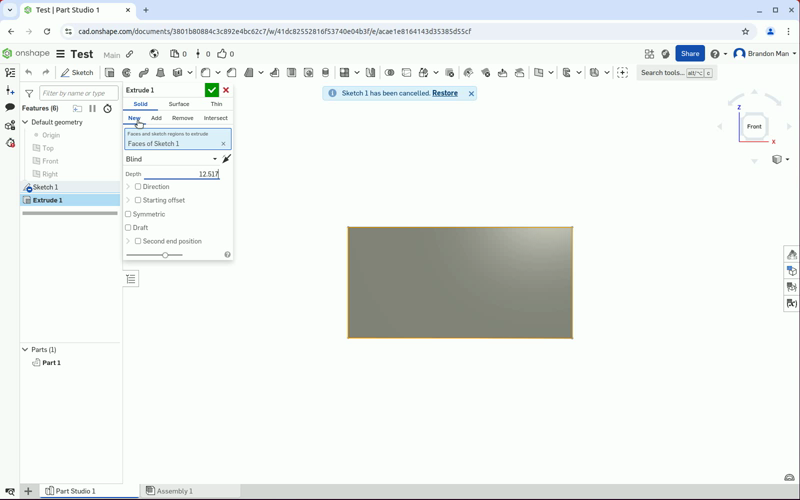
key(tab, 3)
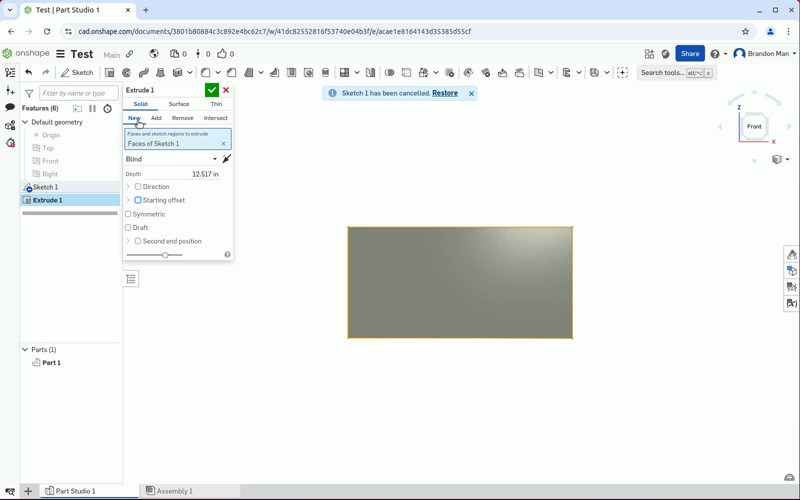
key(tab, 2)
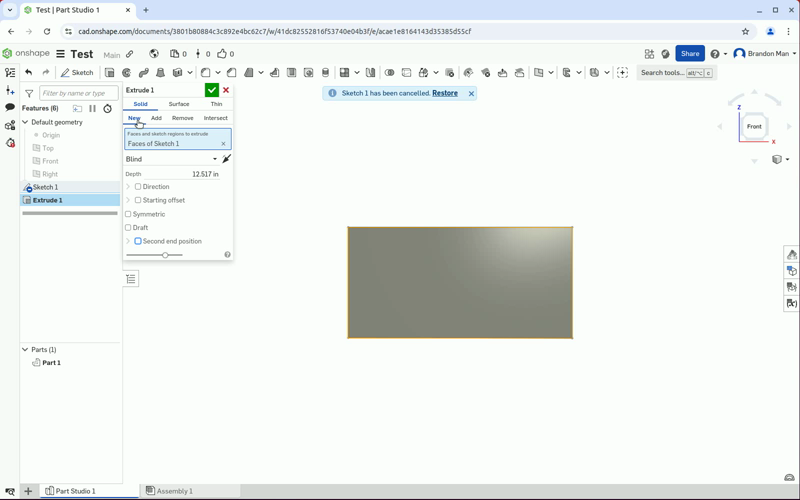
key(space)
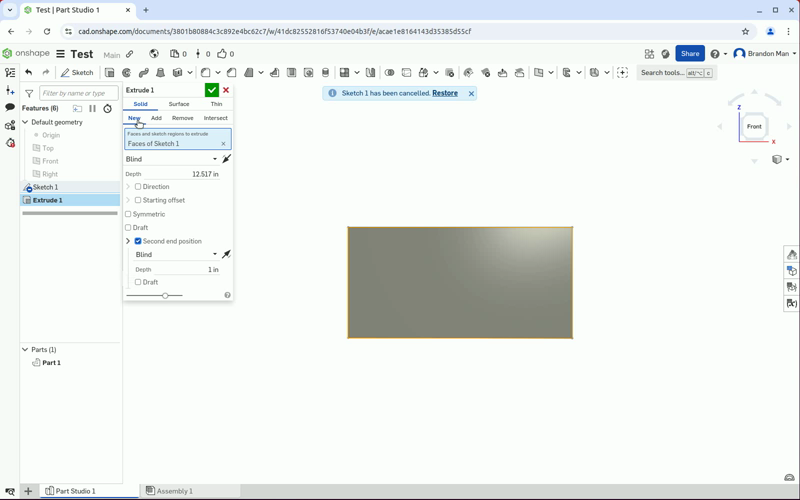
key(tab, 3)
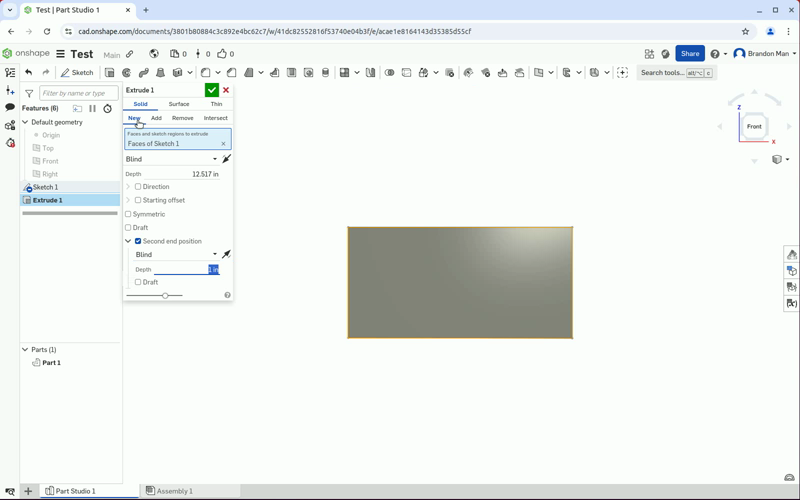
text(12.517)
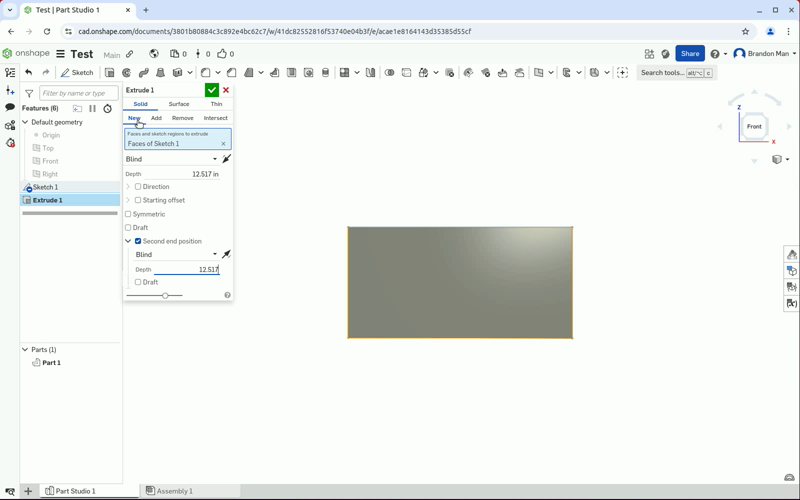
key(enter)
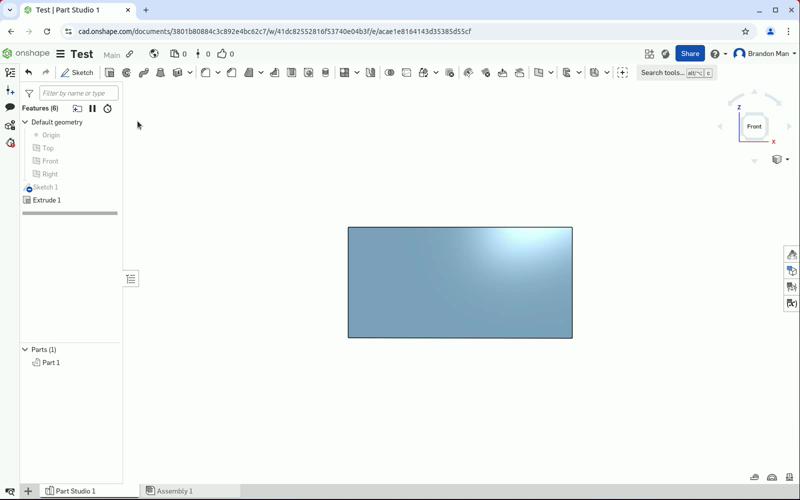
key(shift+h)
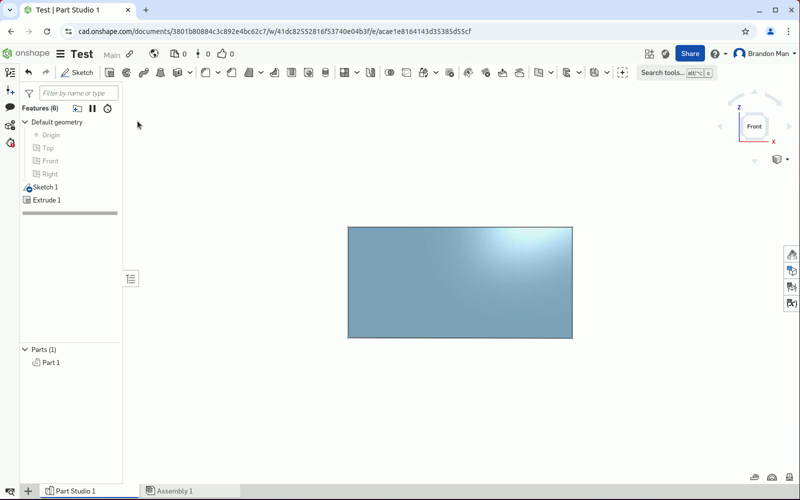
key(shift+h)
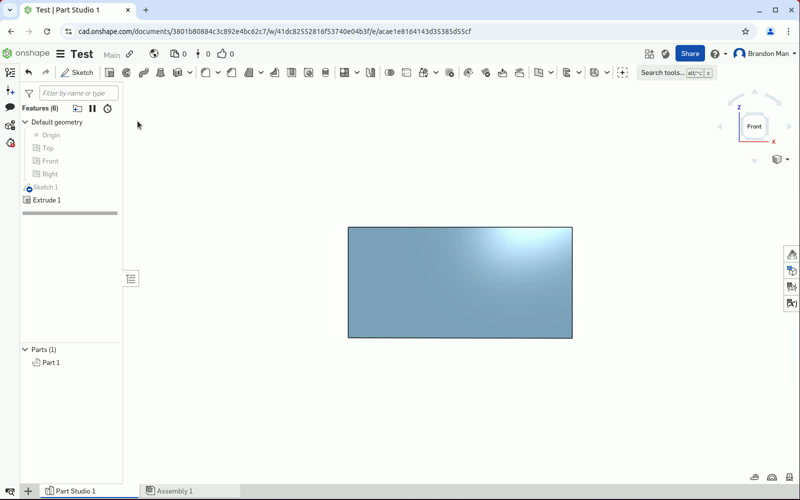
mouse_move(73, 189)
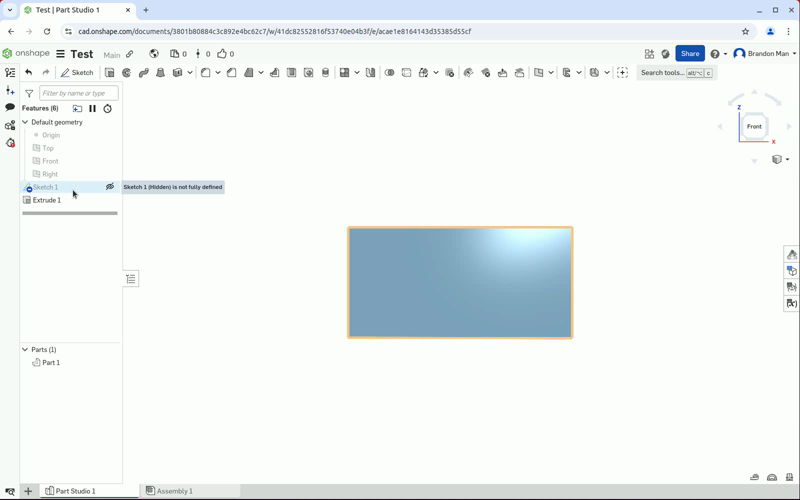
click(73, 189)
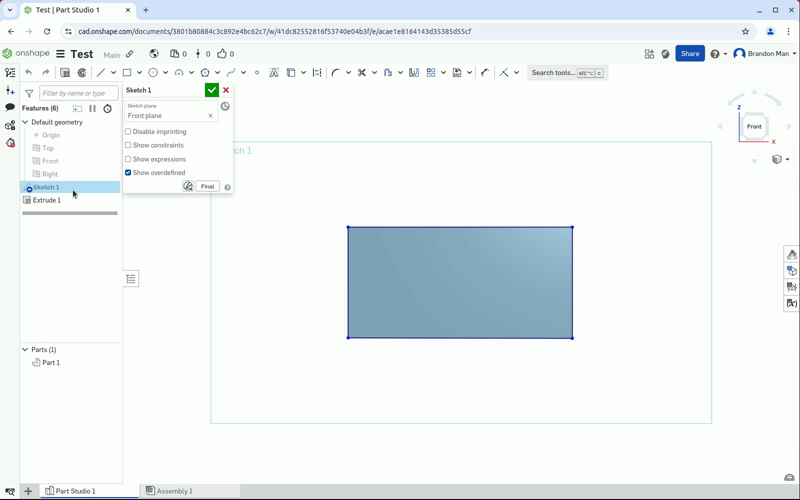
mouse_move(229, 92)
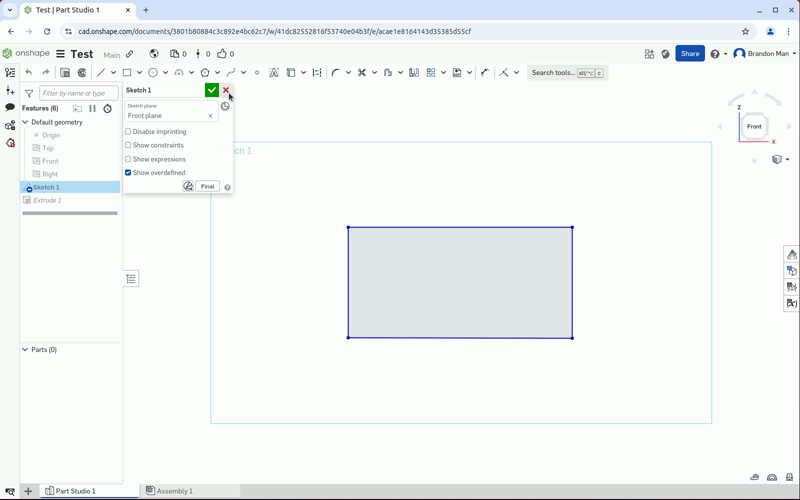
click(229, 92)
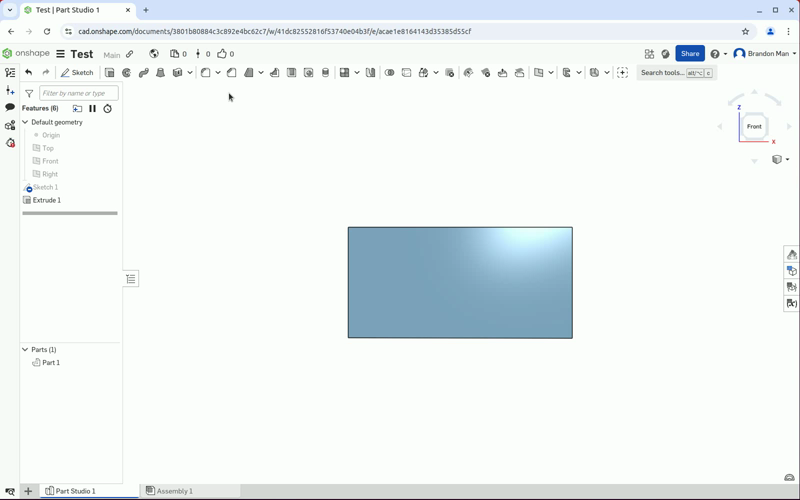
mouse_move(73, 352)
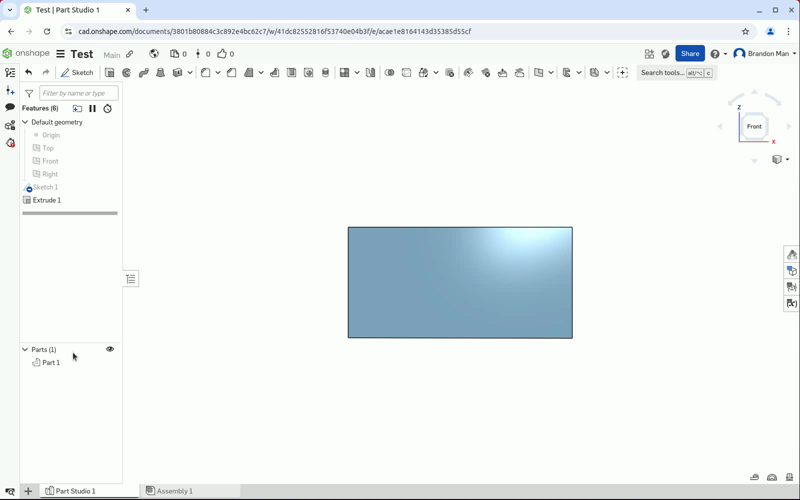
key(y)
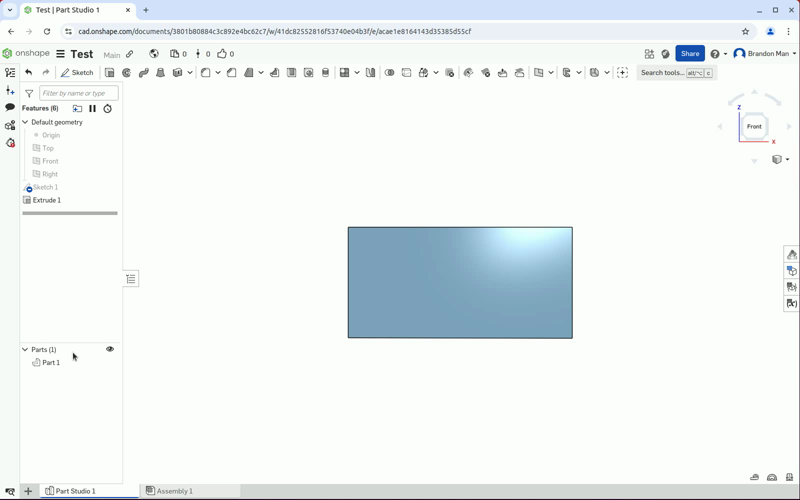
key(shift+p)
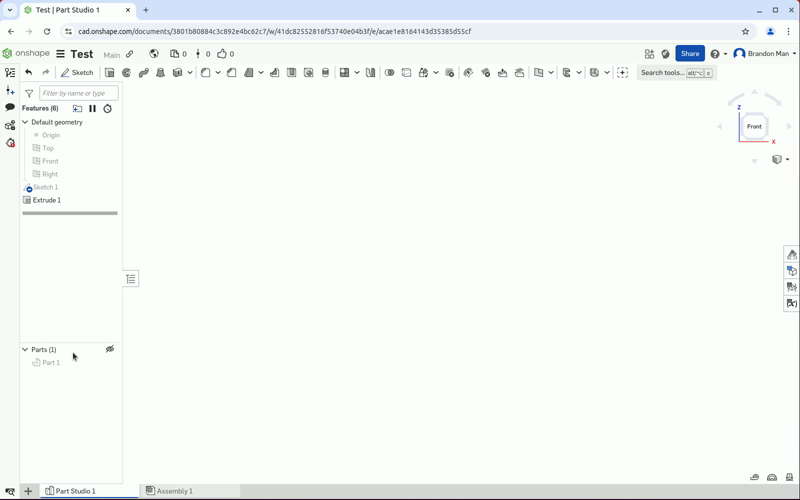
key(space)
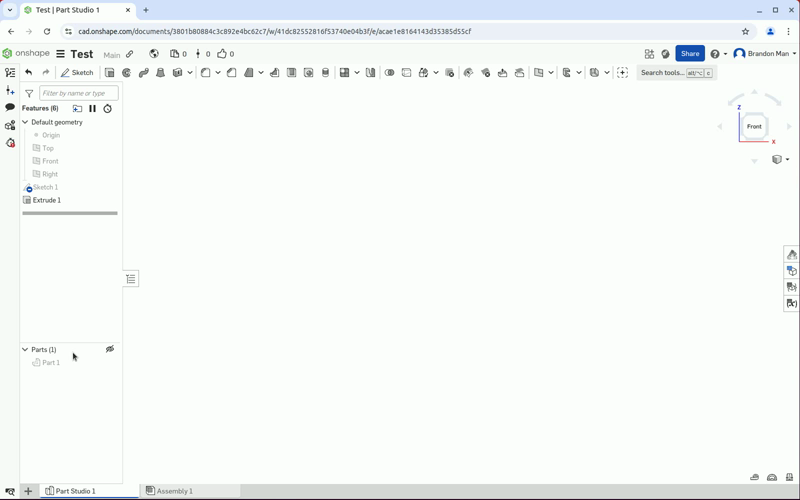
key_down(shift)
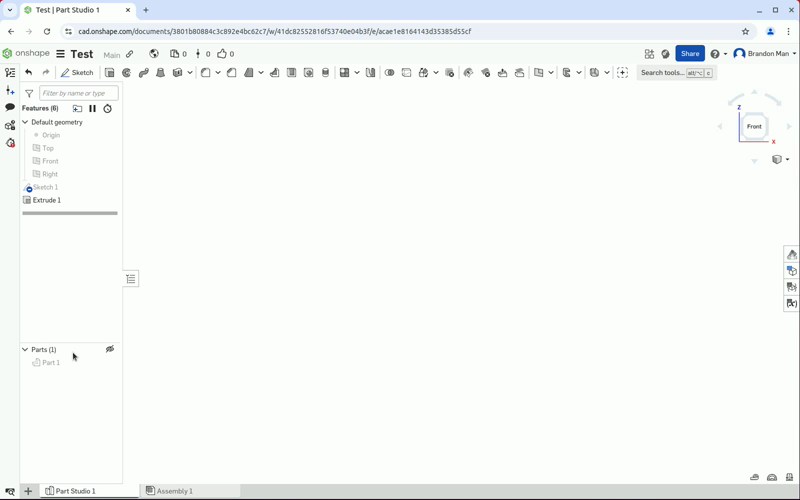
key(down)
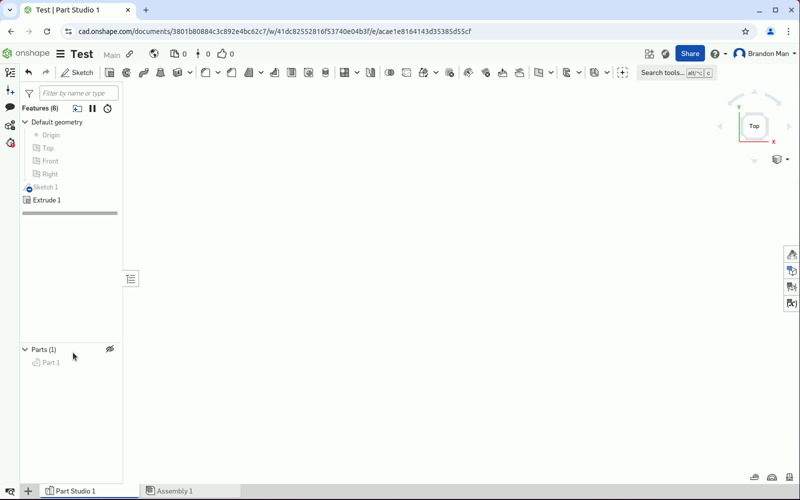
key_up(shift)
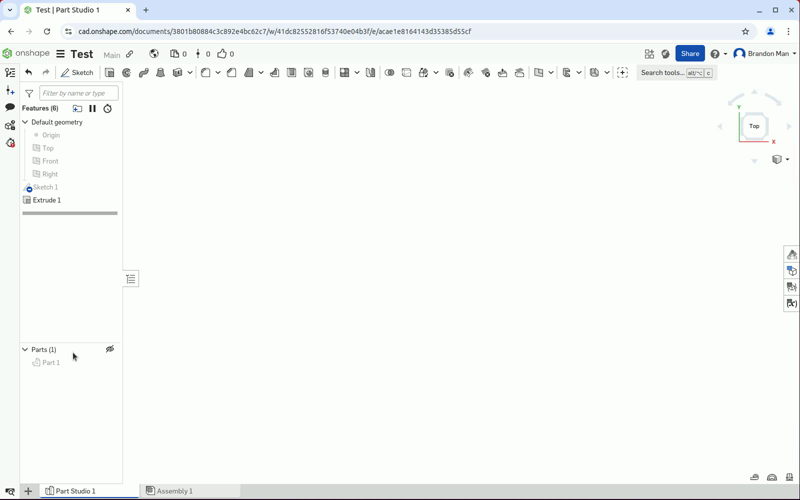
mouse_move(73, 352)
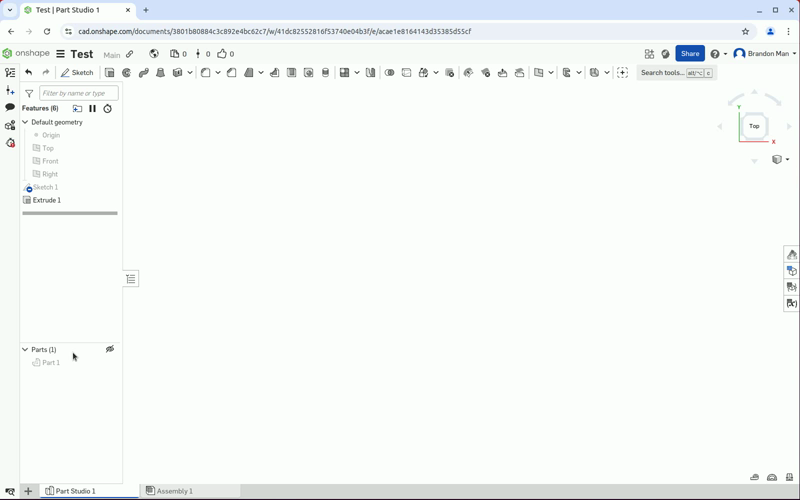
key(shift+y)
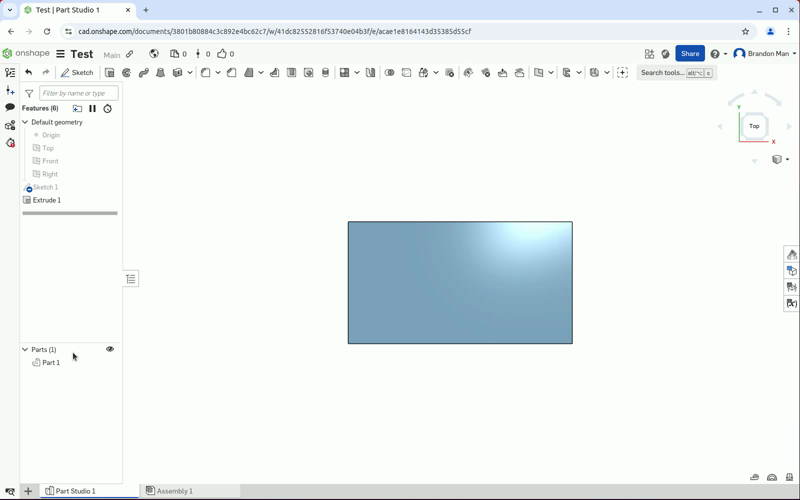
mouse_move(541, 75)
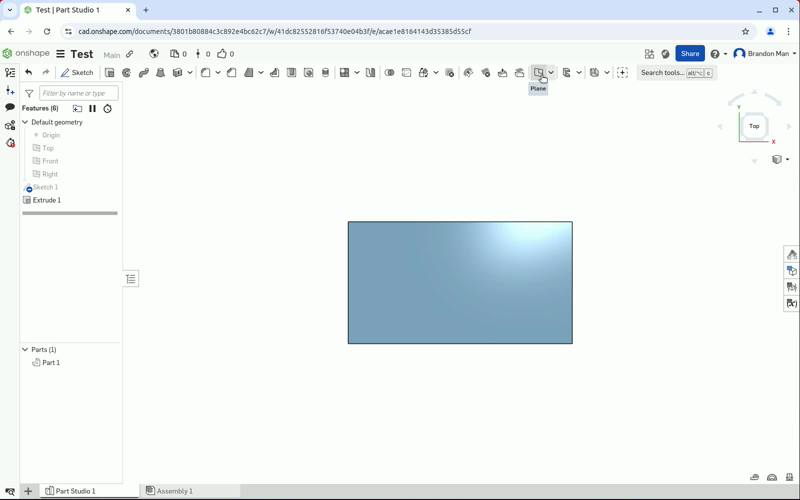
click(541, 75)
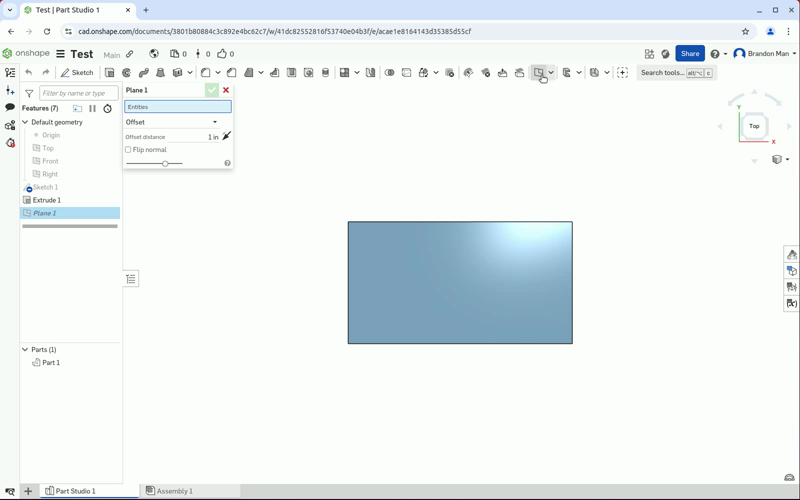
mouse_move(73, 150)
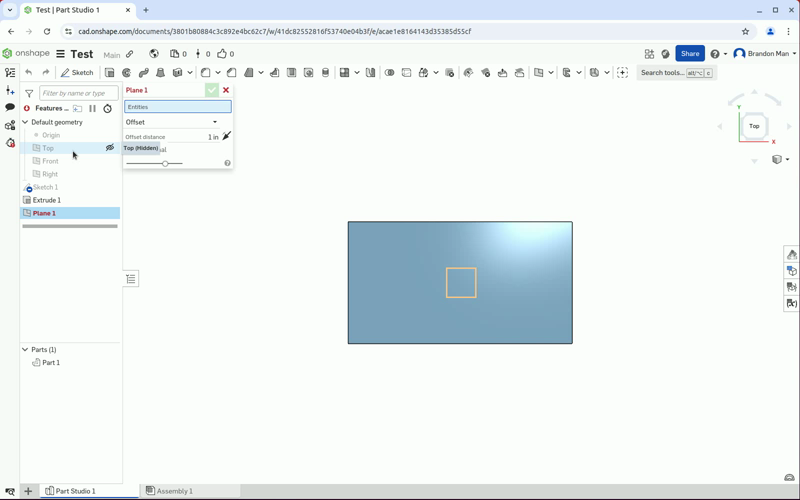
click(73, 150)
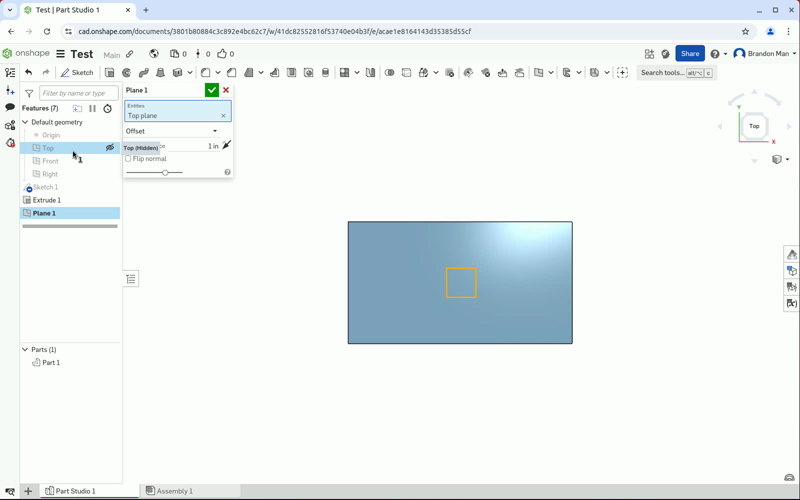
key(tab, 2)
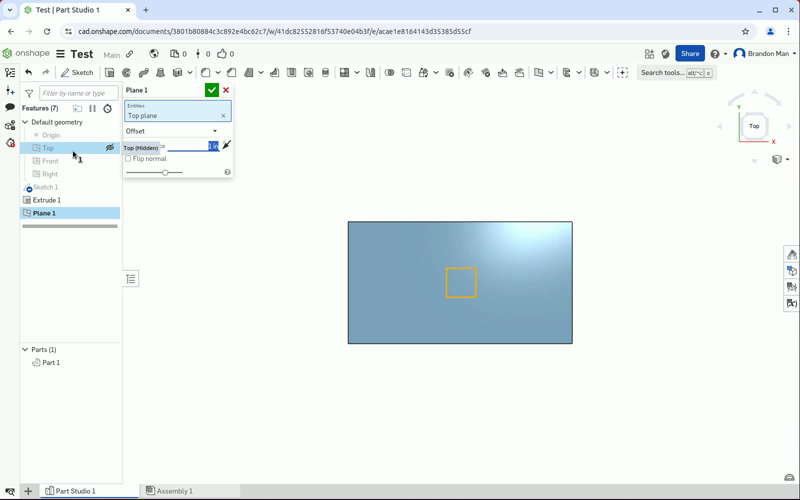
text(11.308)
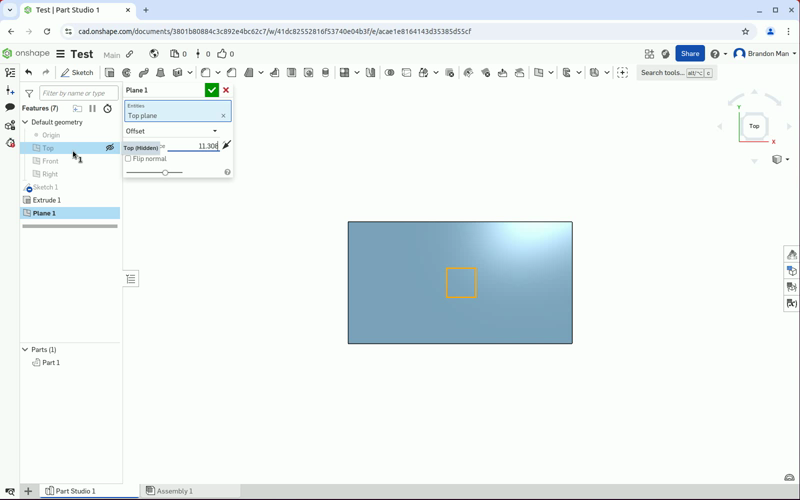
key(enter, 2)
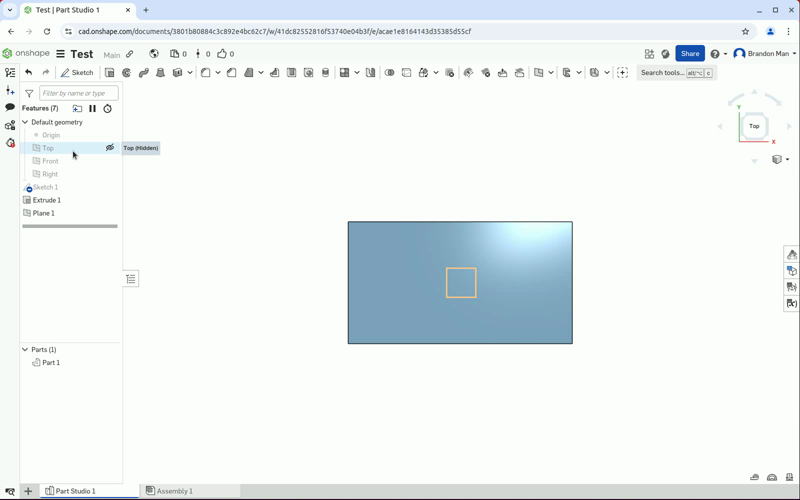
key(shift+s)
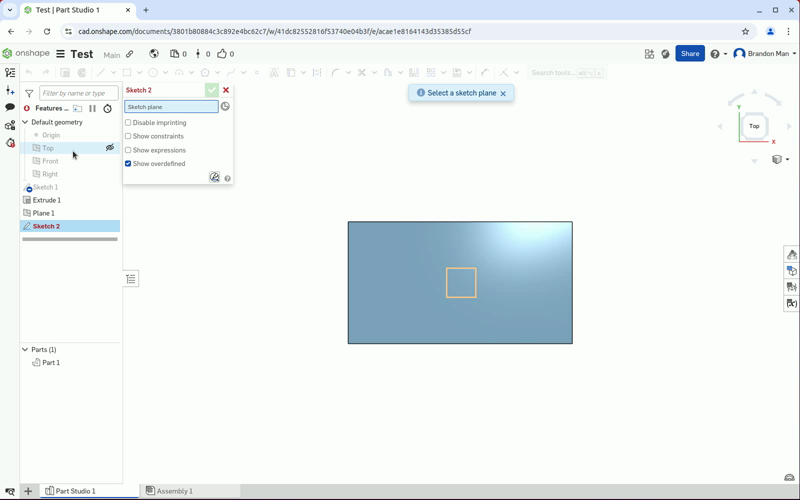
mouse_move(73, 215)
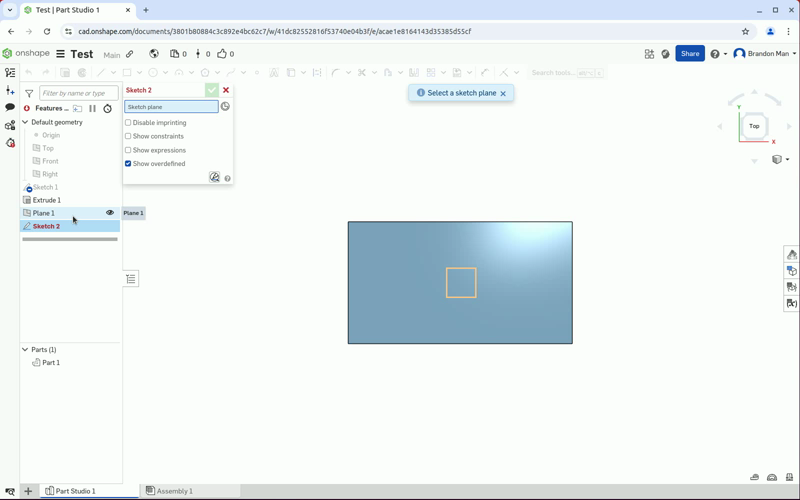
click(73, 215)
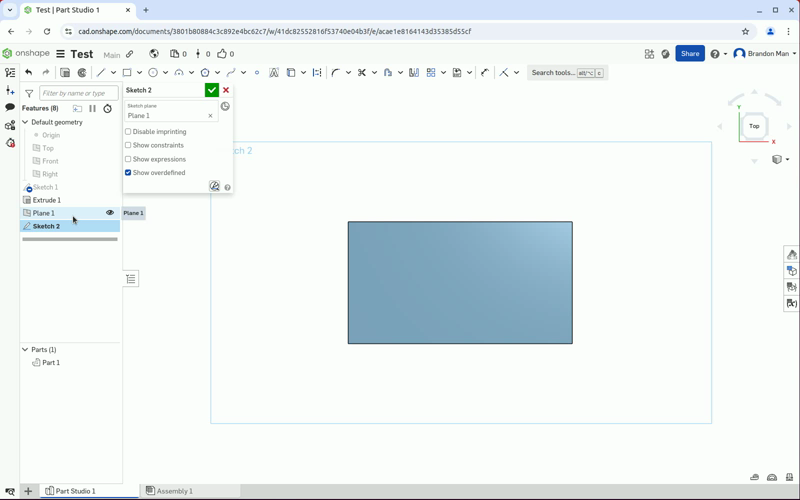
mouse_move(73, 352)
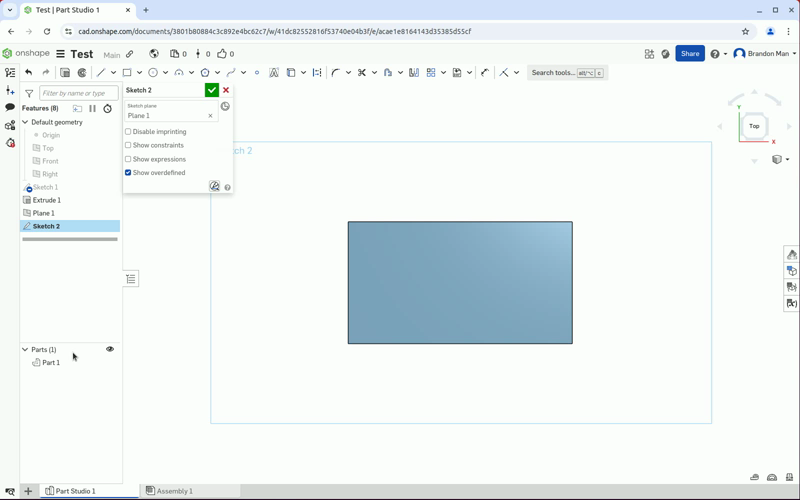
key(y)
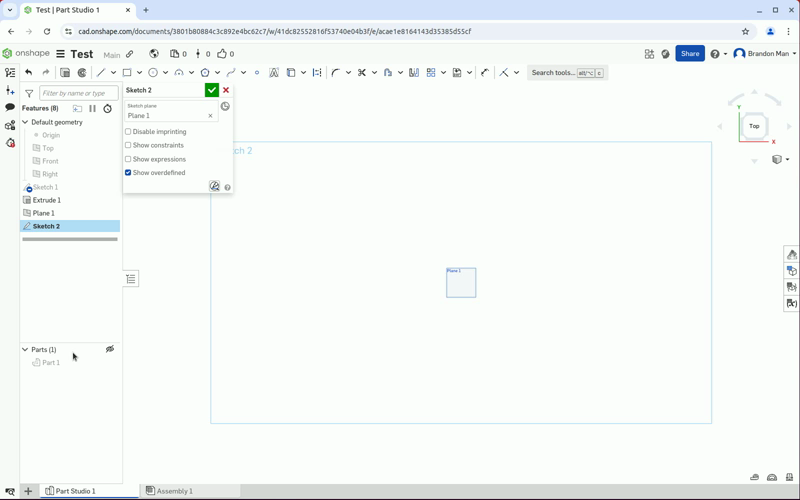
key(l)
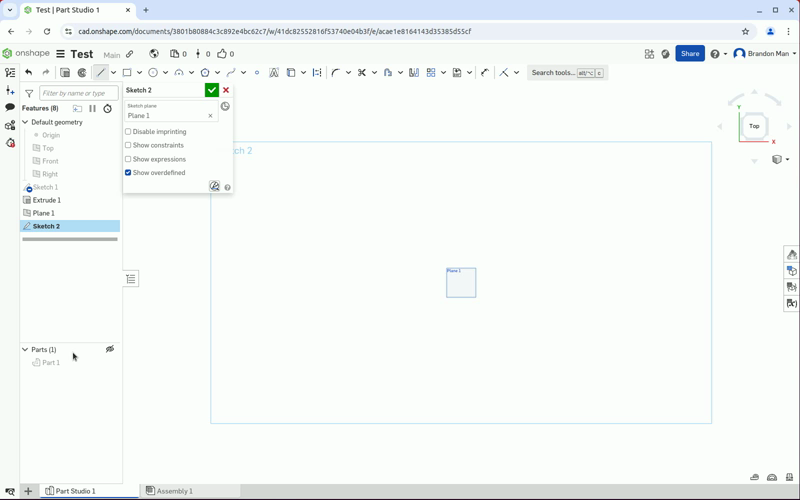
key_down(shift)
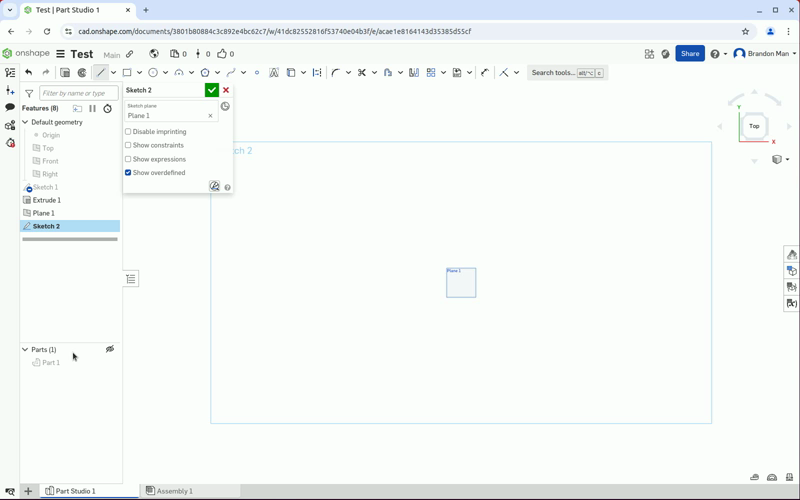
mouse_move(359, 333)
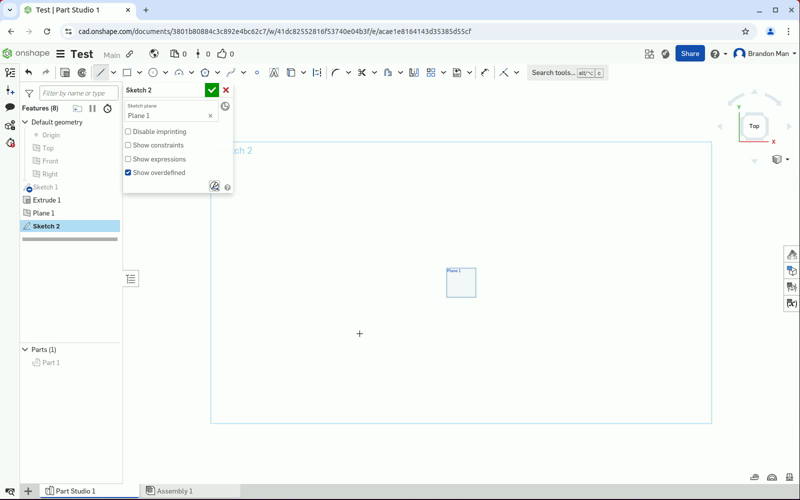
click(359, 333)
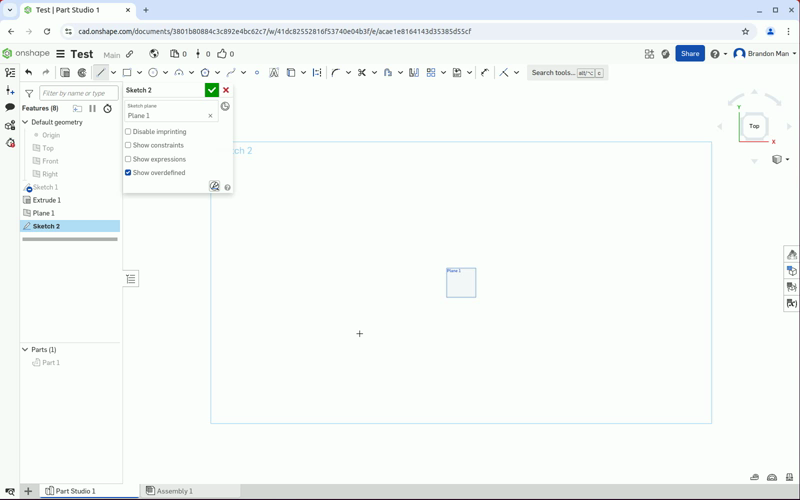
key_up(shift)
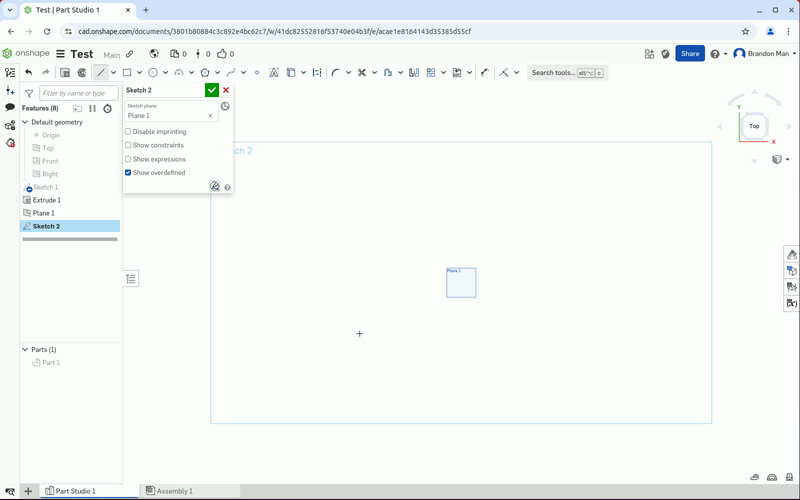
key_down(shift)
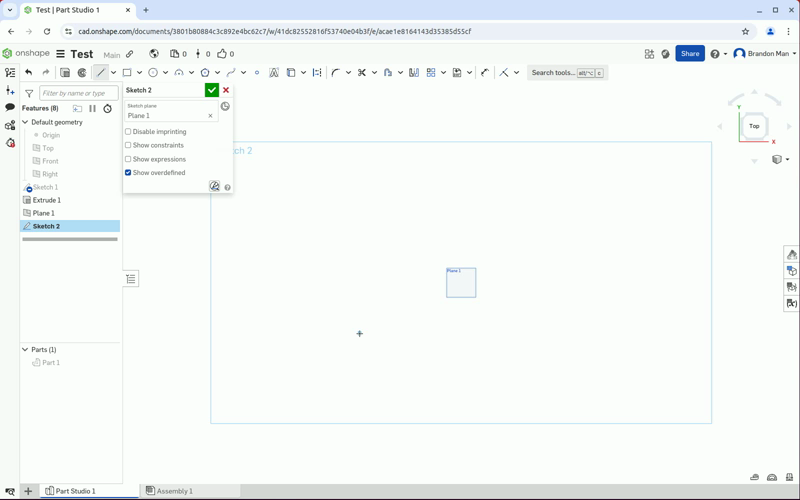
mouse_move(560, 333)
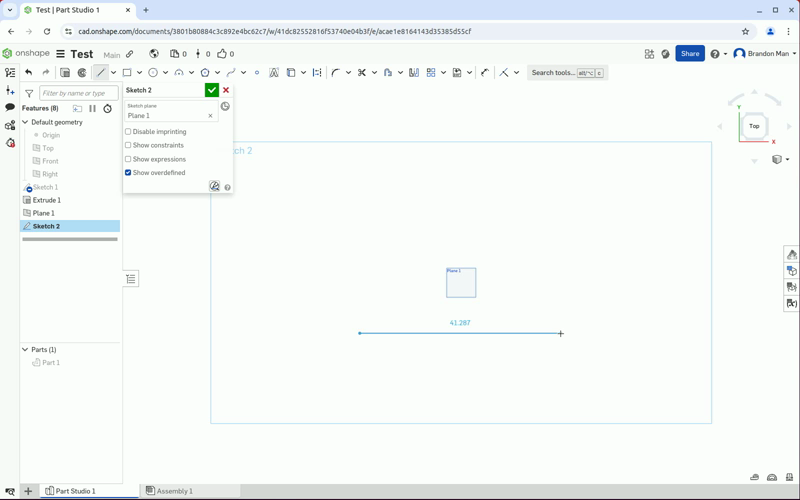
click(560, 333)
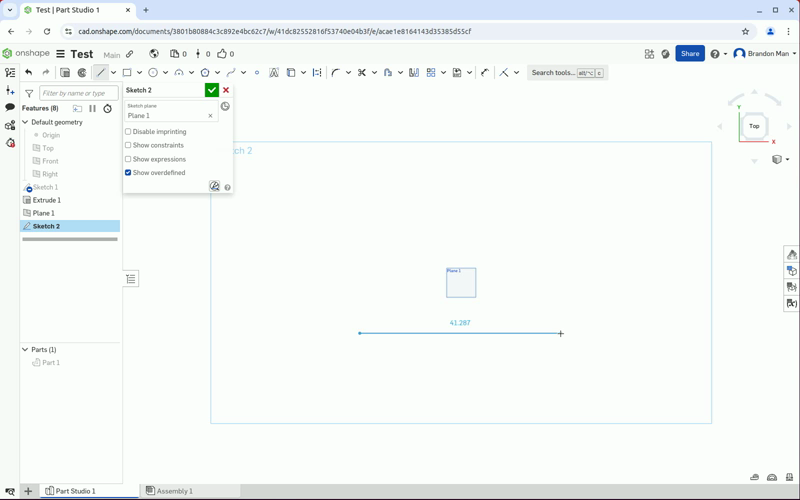
key_up(shift)
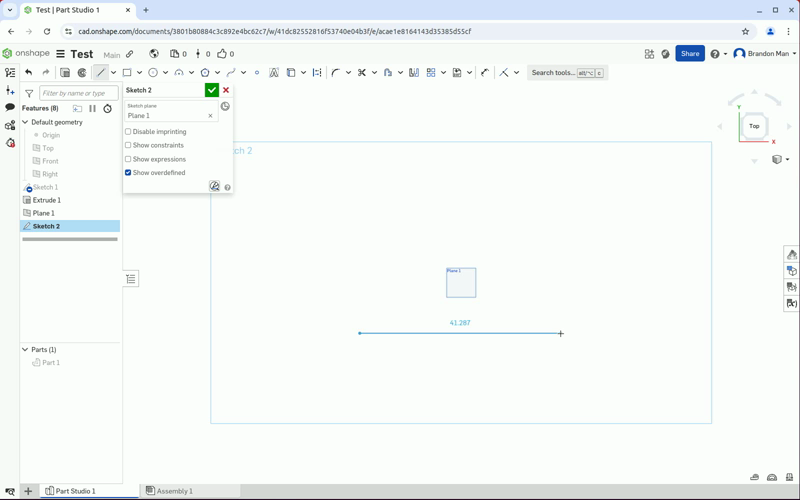
key_down(shift)
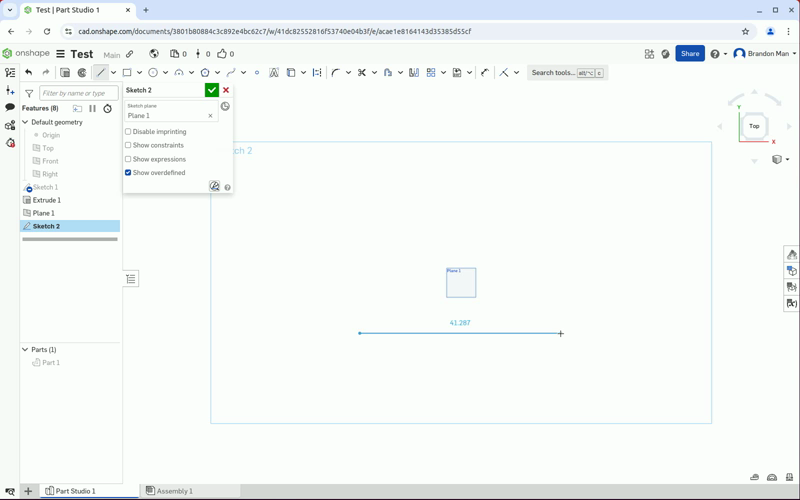
mouse_move(560, 234)
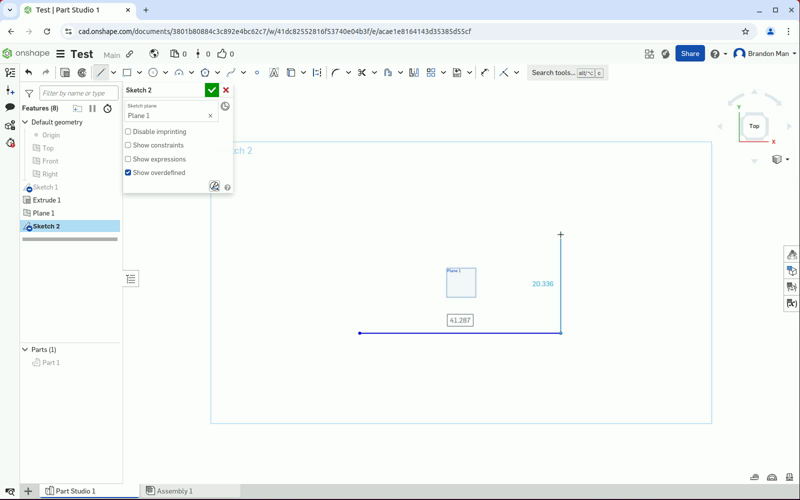
click(560, 234)
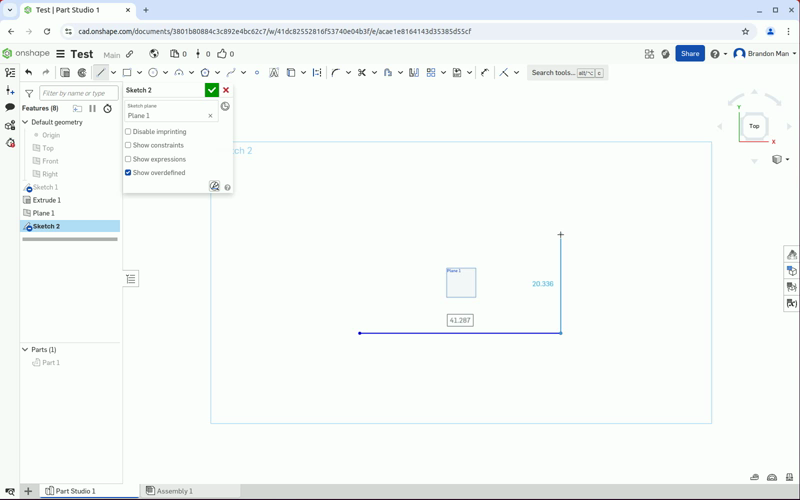
key_up(shift)
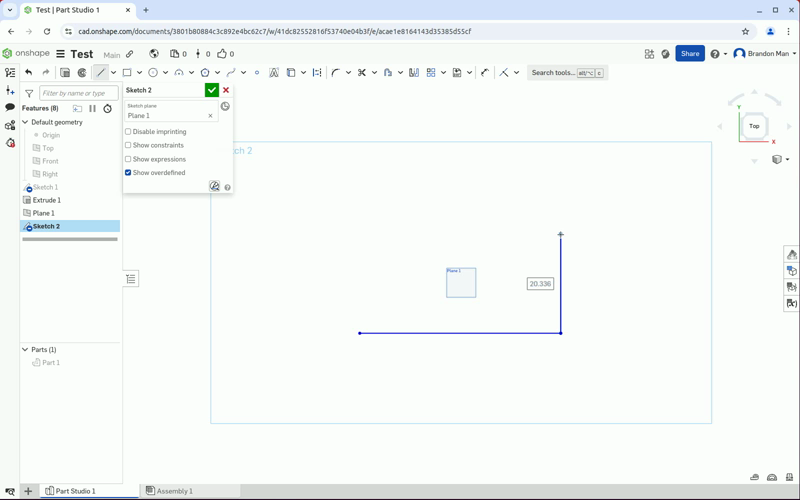
key_down(shift)
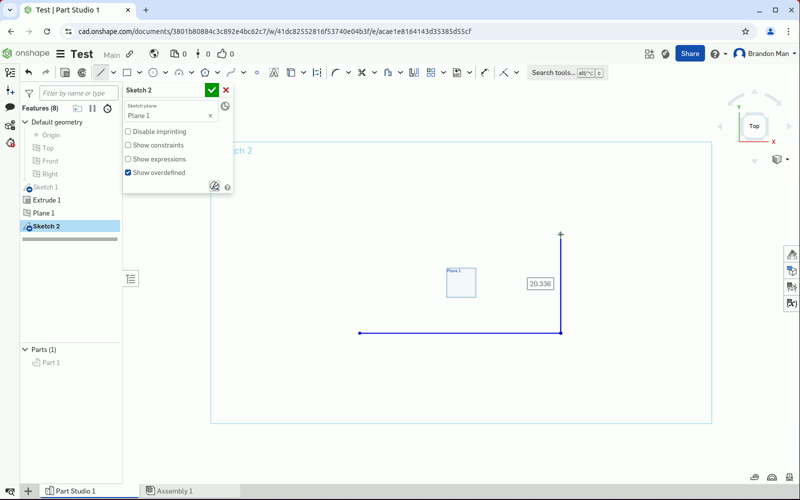
mouse_move(359, 234)
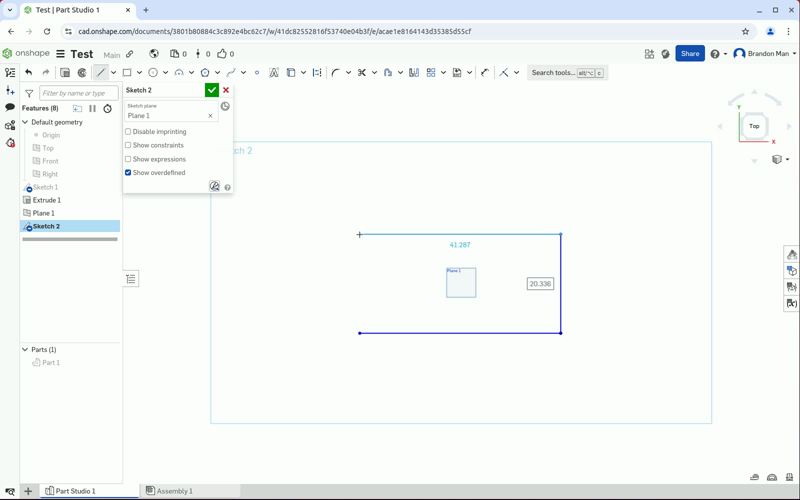
click(359, 234)
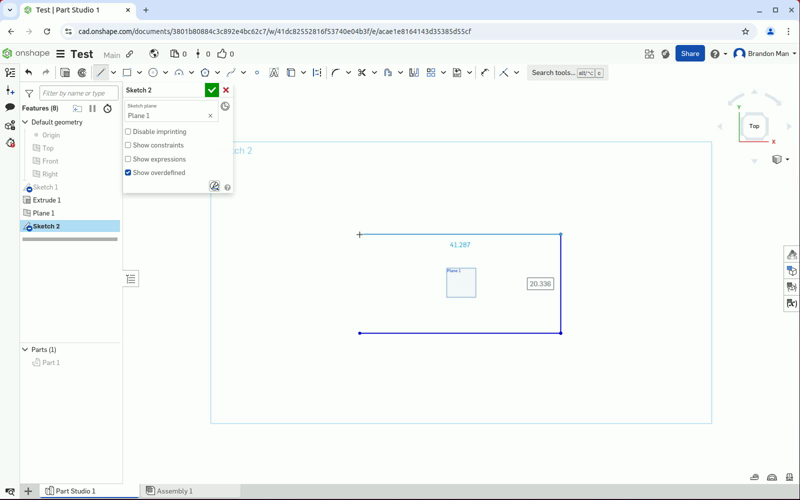
key_up(shift)
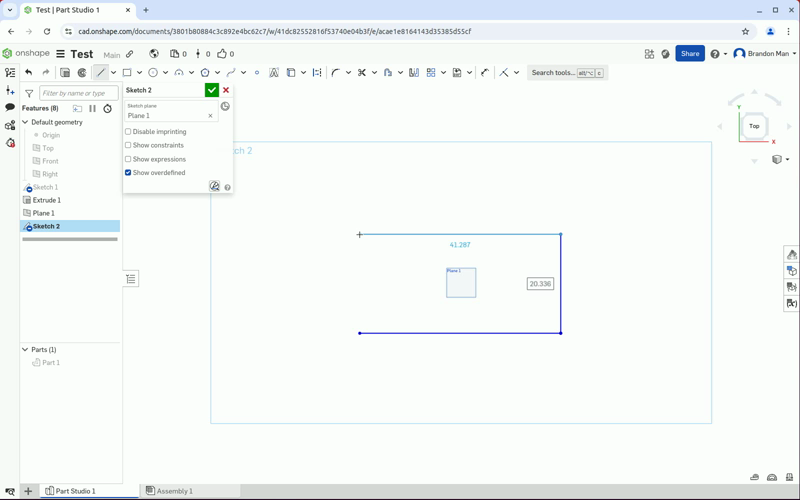
key_down(shift)
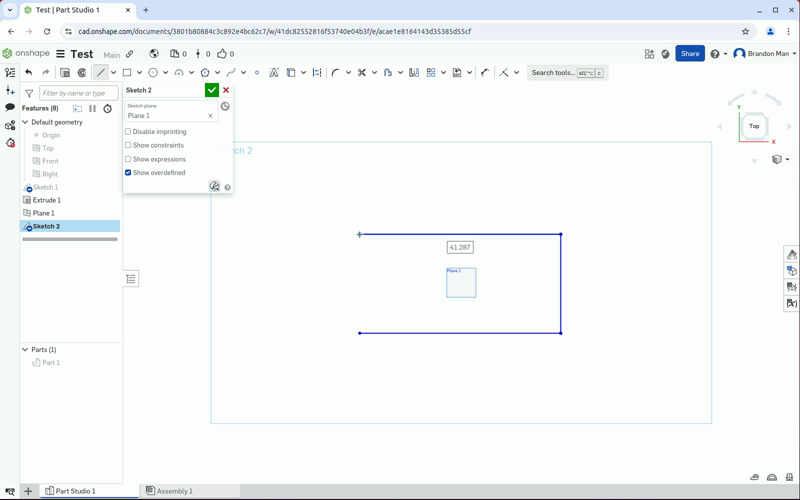
mouse_move(359, 333)
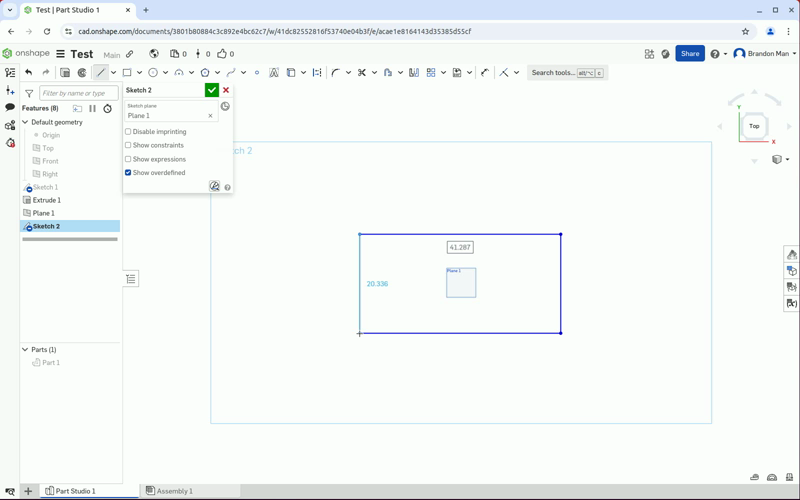
key_up(shift)
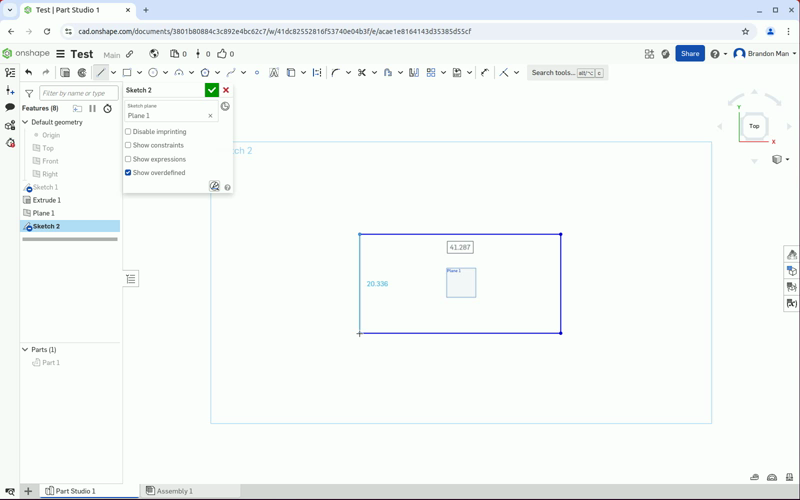
click(359, 333)
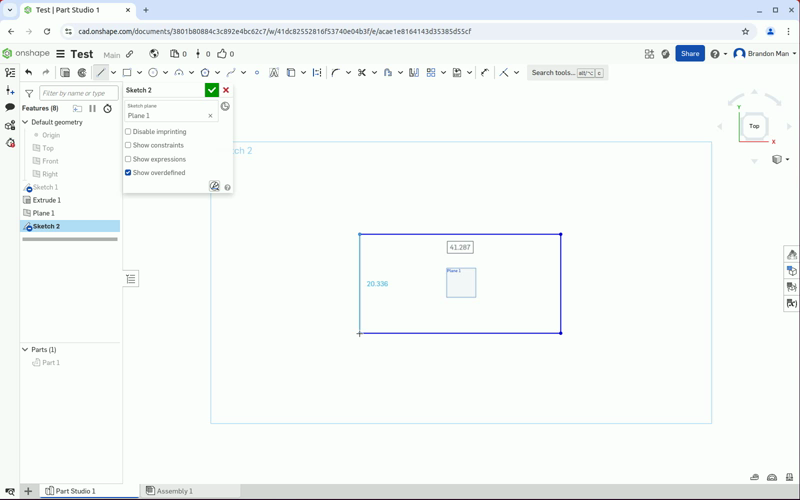
key(esc)
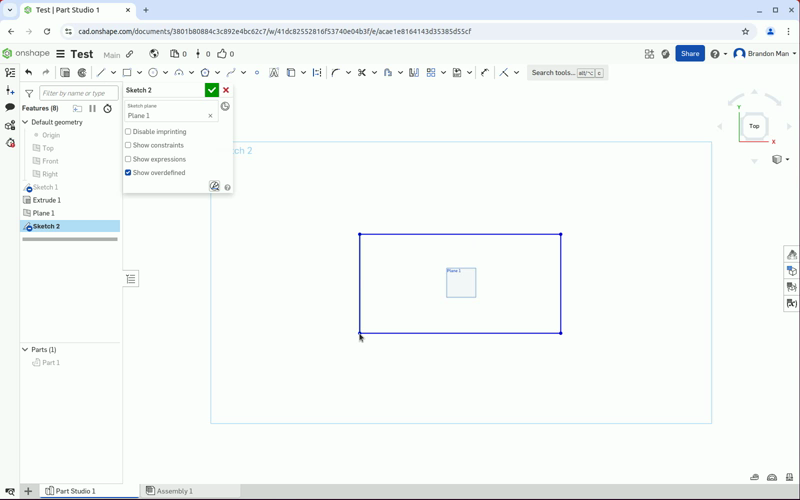
mouse_move(426, 259)
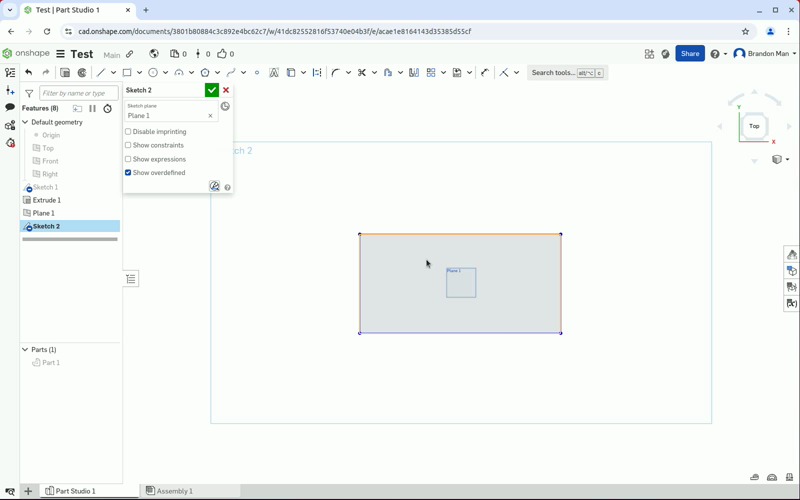
click(426, 259)
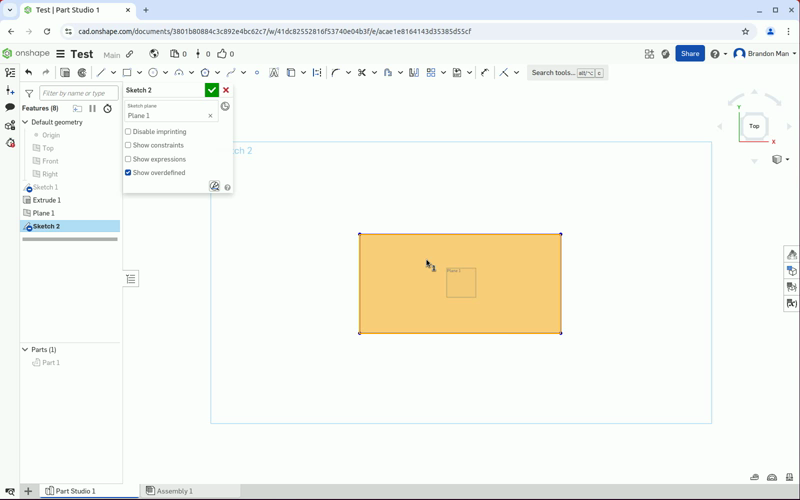
mouse_move(73, 352)
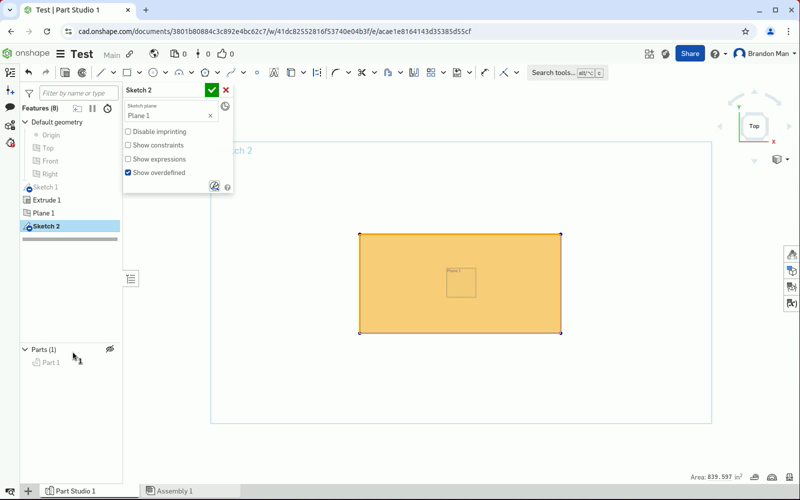
key(shift+y)
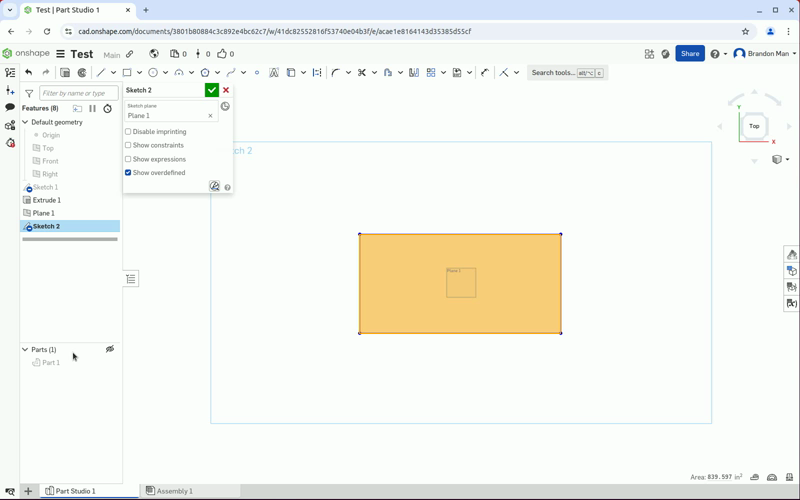
key(shift+e)
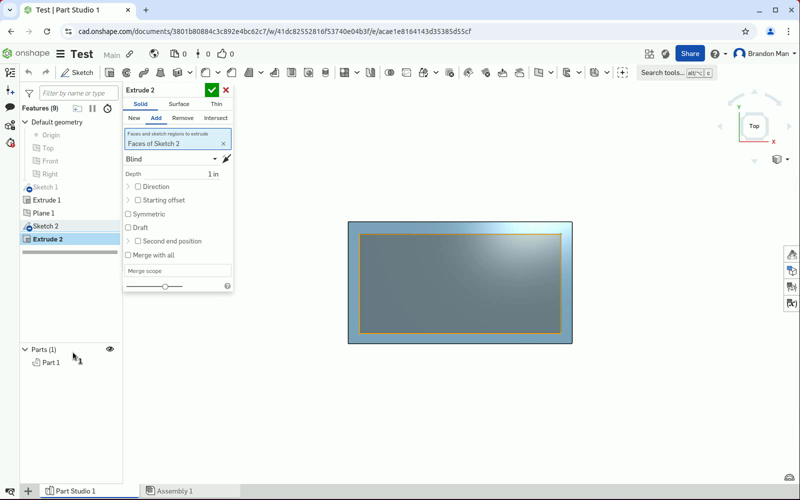
mouse_move(143, 106)
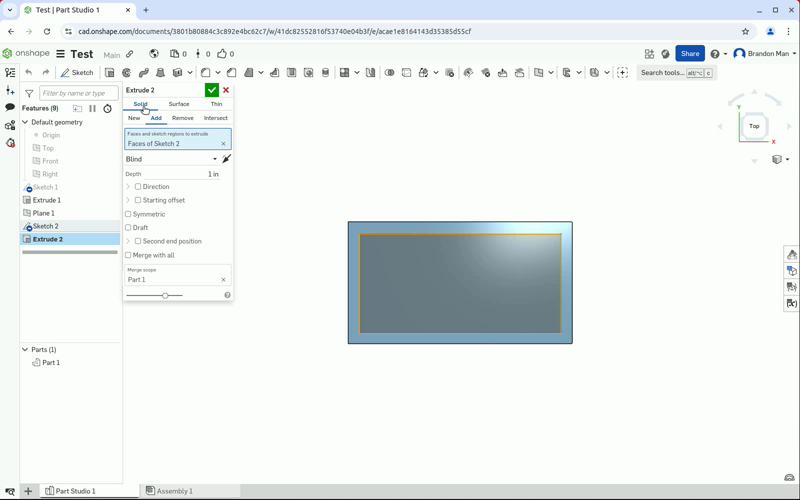
click(143, 106)
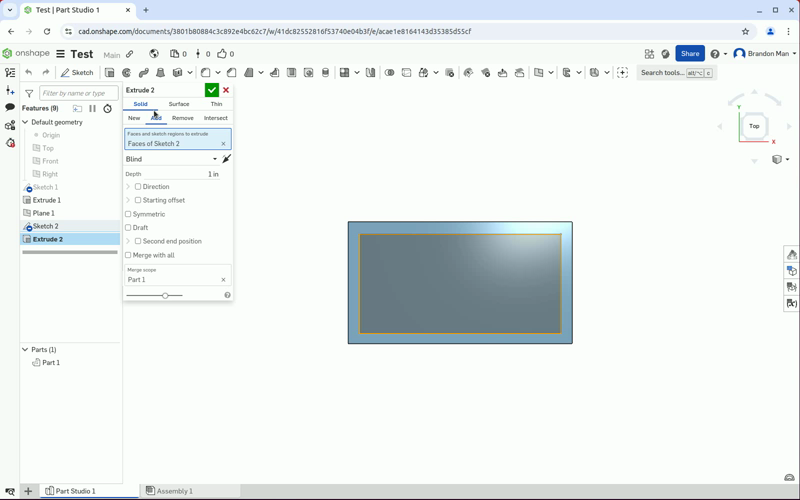
mouse_move(186, 120)
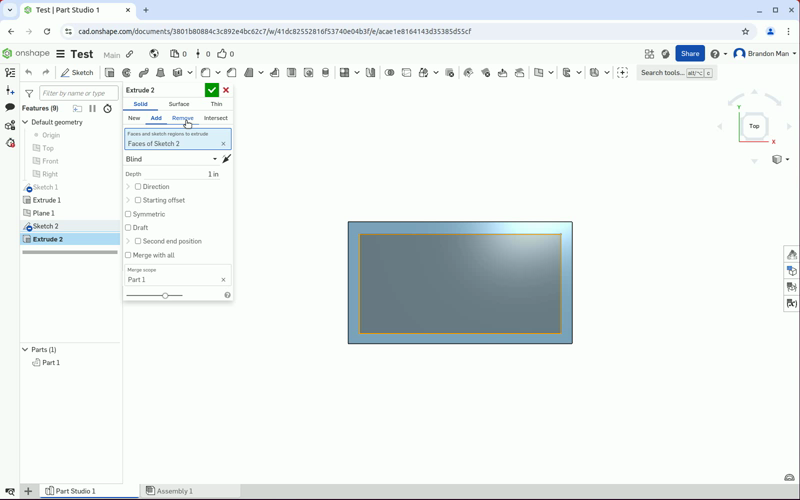
click(186, 120)
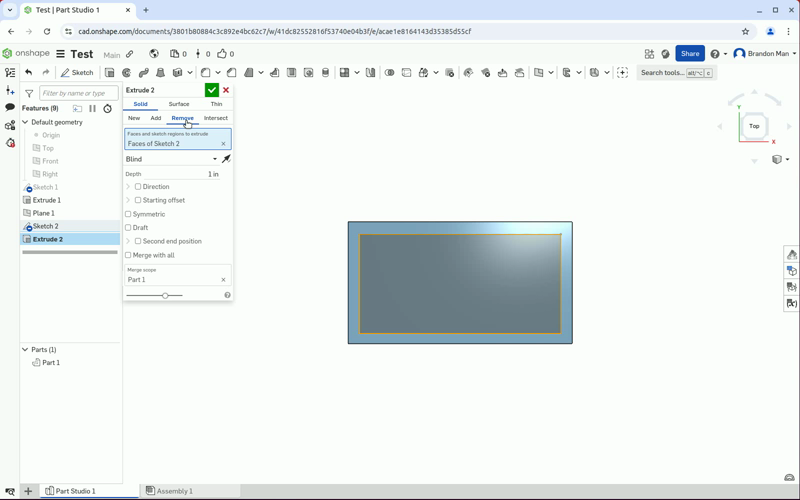
key(tab, 4)
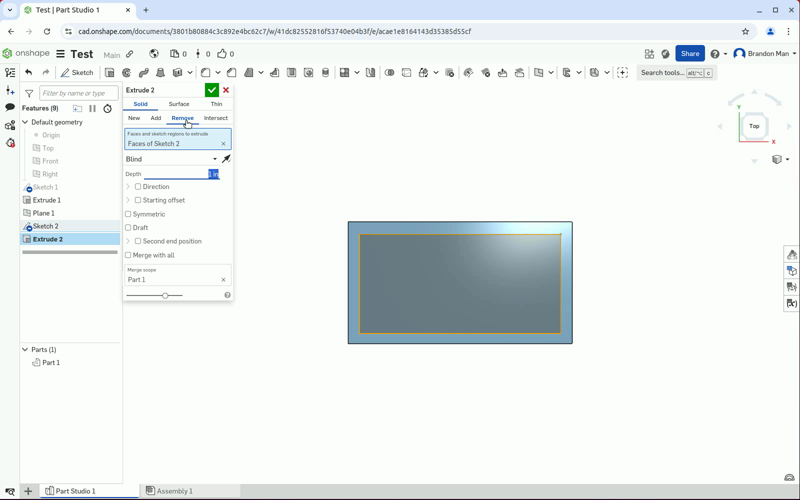
text(20.701)
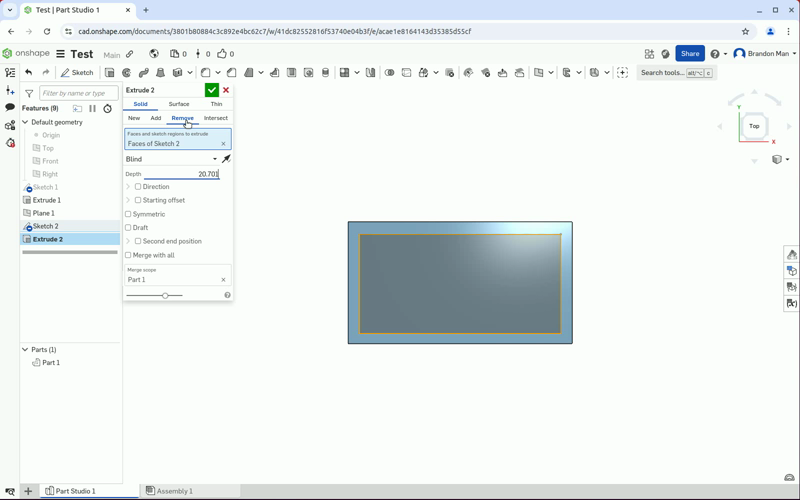
key(tab, 6)
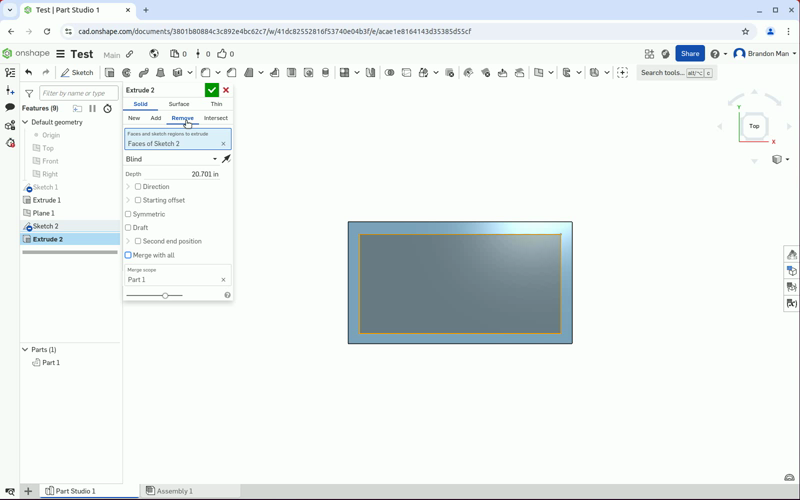
key(space)
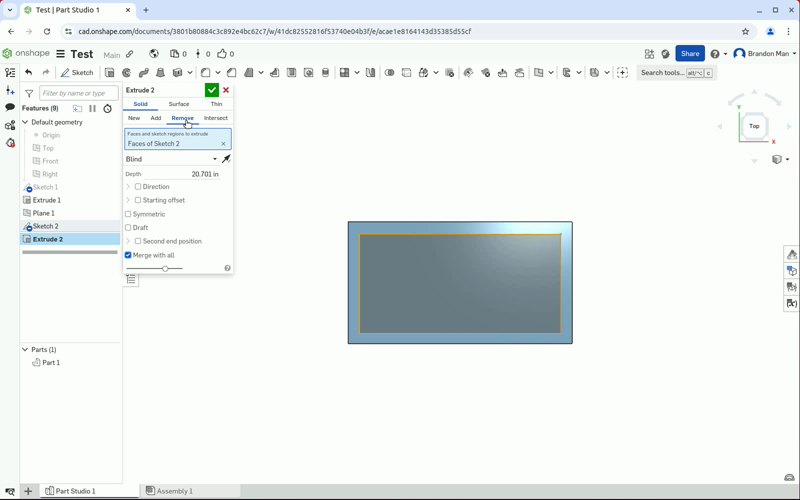
key(enter)
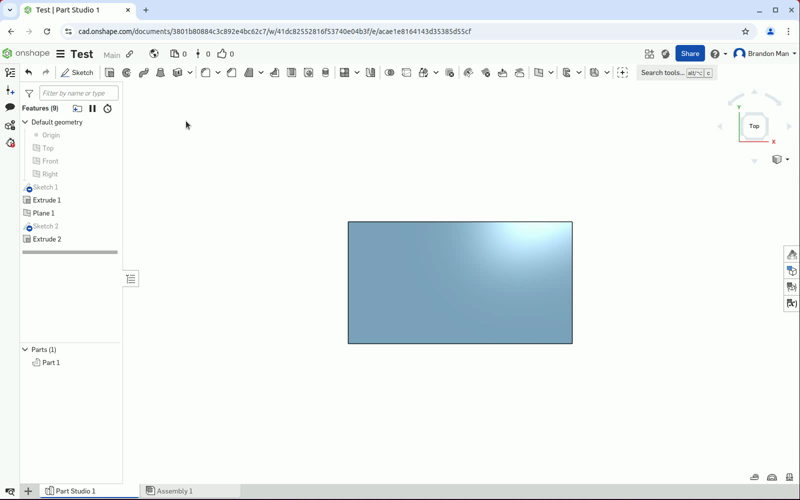
key(shift+h)
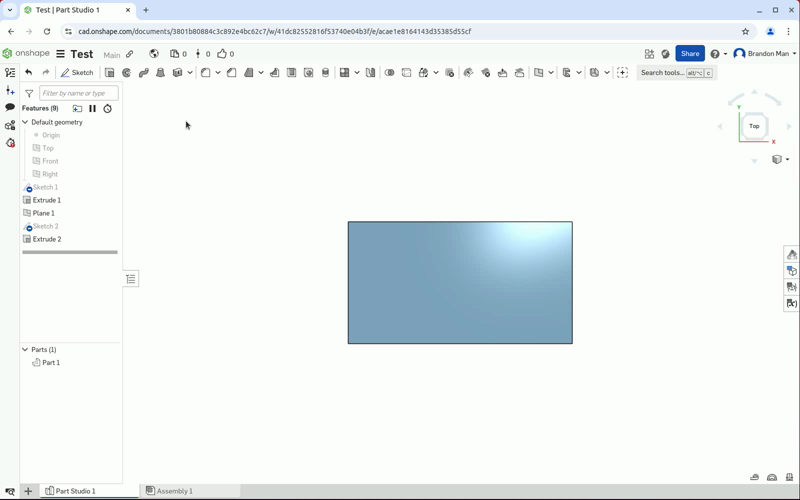
key(shift+h)
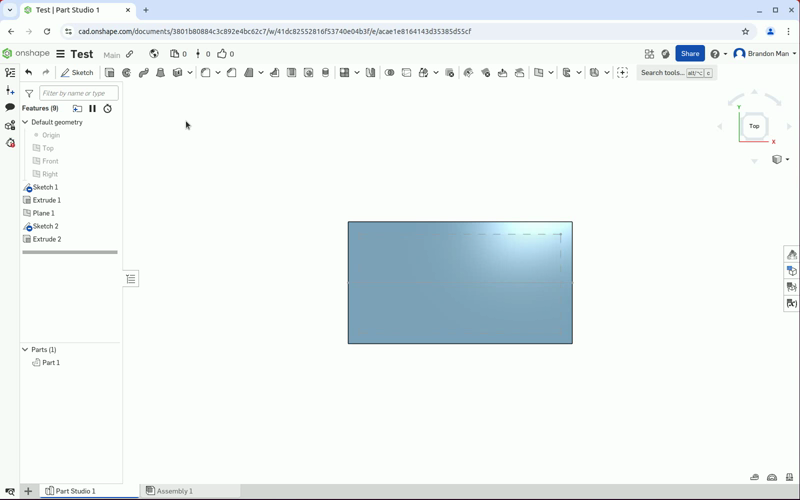
key(shift+7)
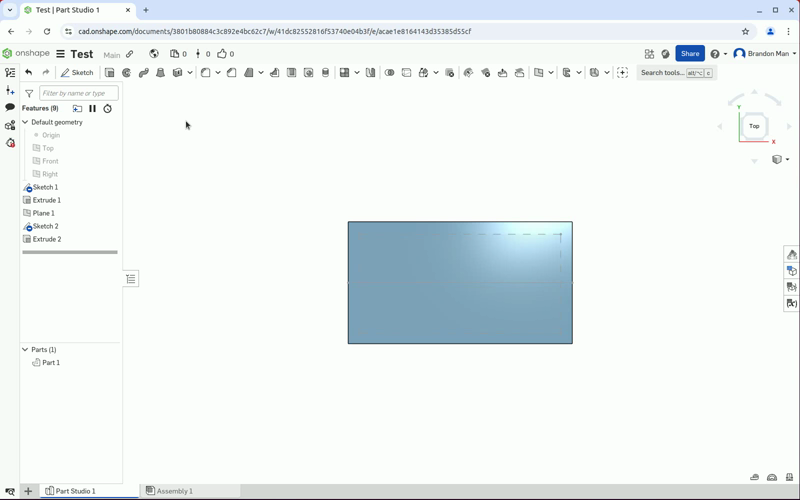
key(up, 3)
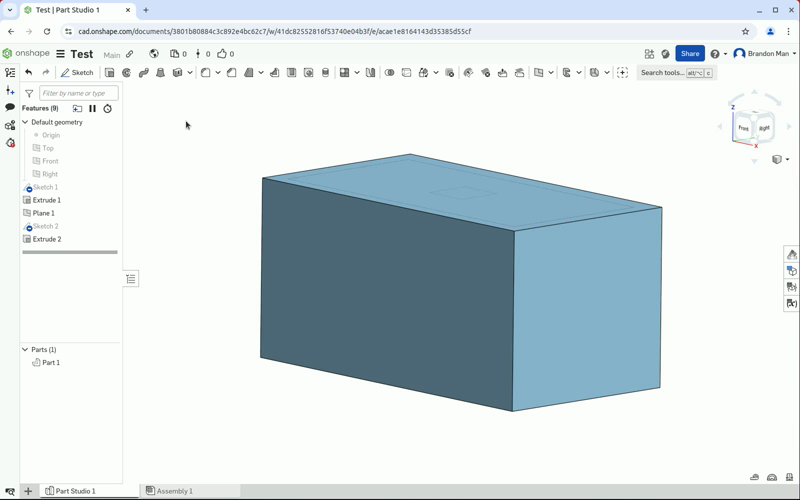
key(left, 3)
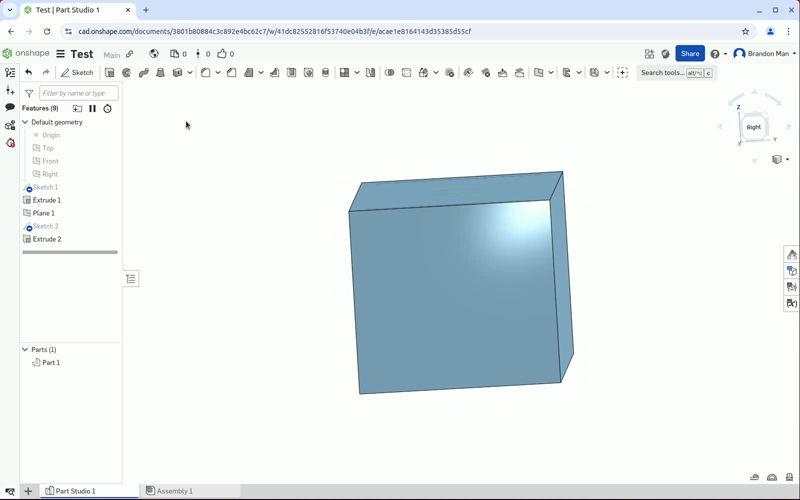
key(right, 3)
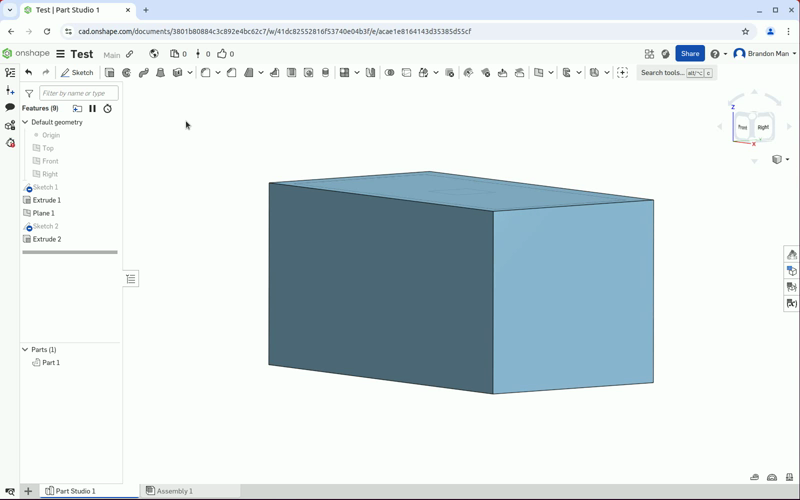
key(down, 3)
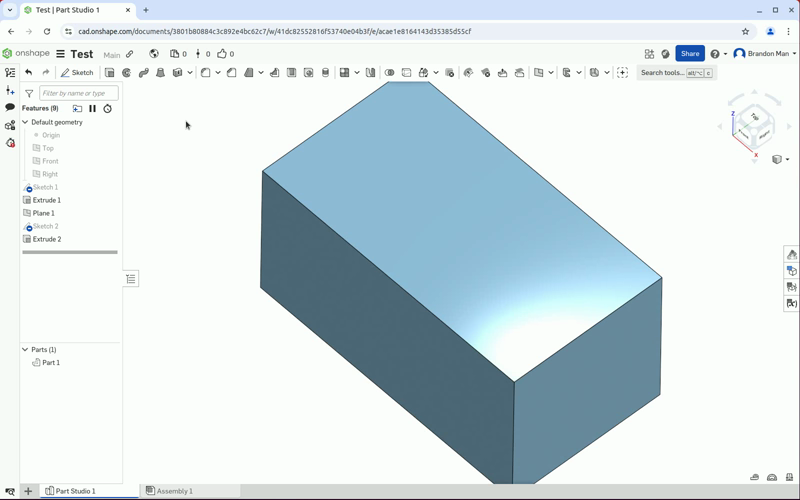
mouse_move(73, 189)
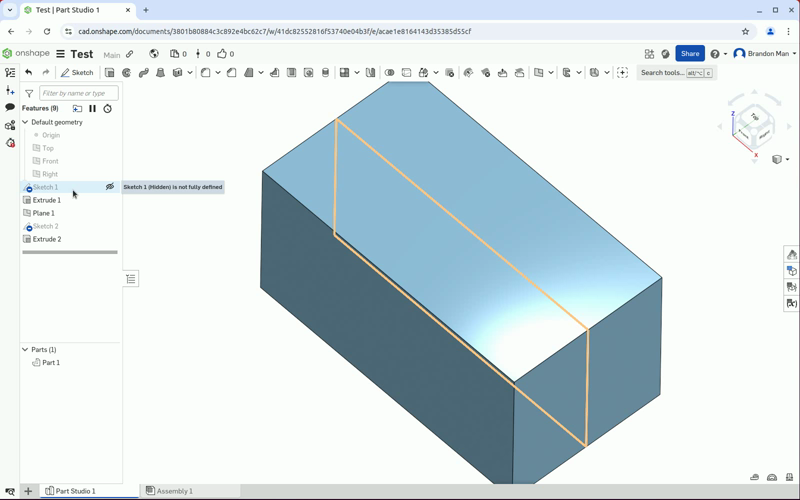
click(73, 189)